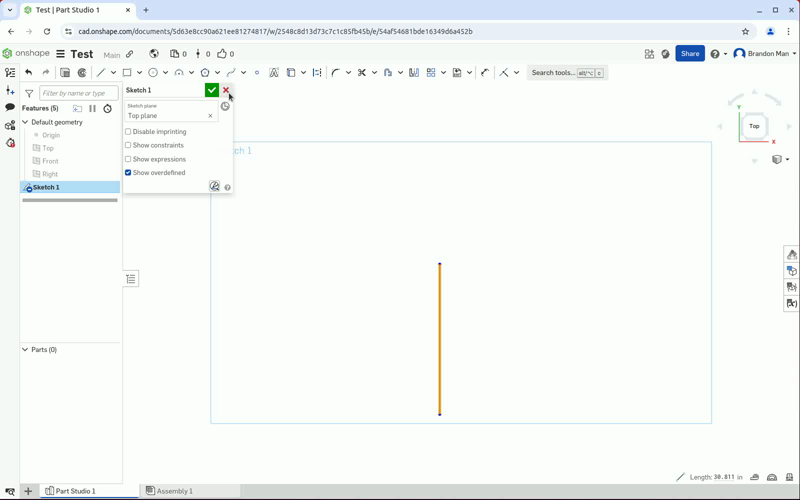
key(shift+h)
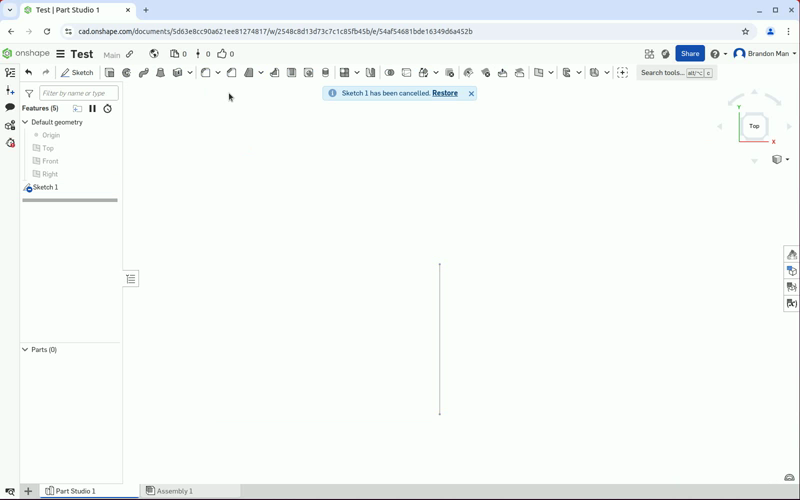
key(shift+s)
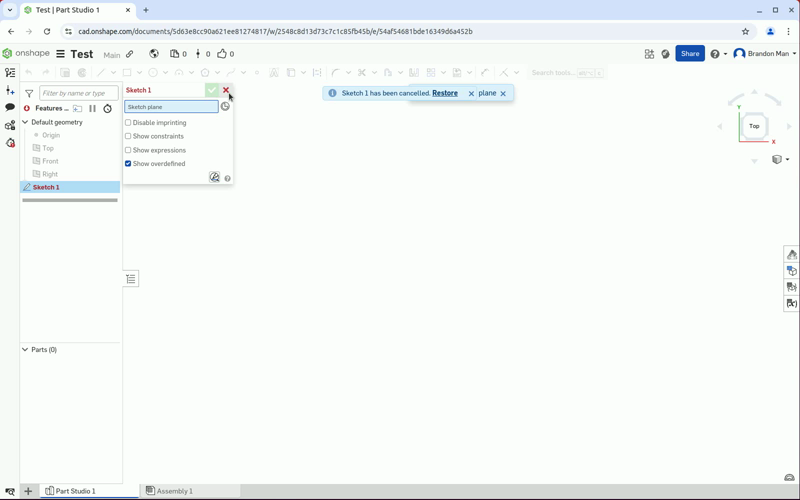
mouse_move(73, 150)
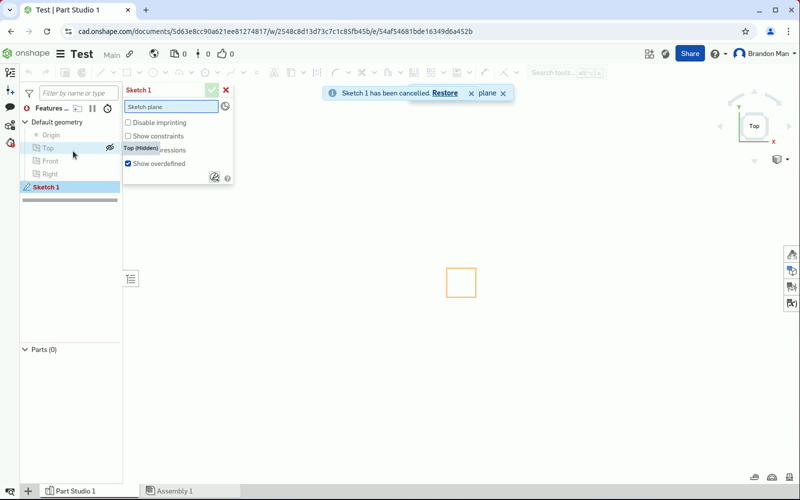
click(73, 150)
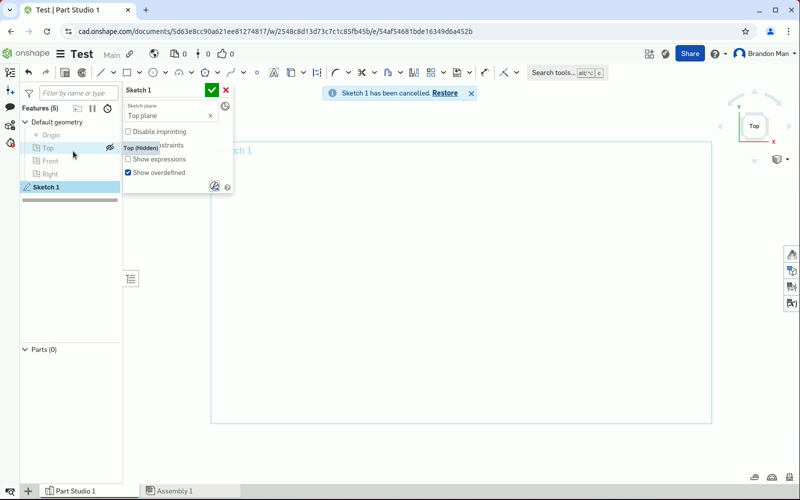
mouse_move(73, 352)
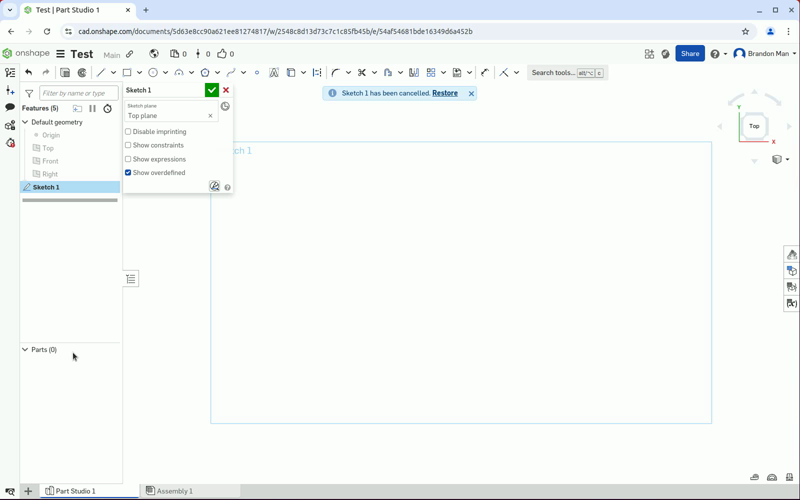
key(y)
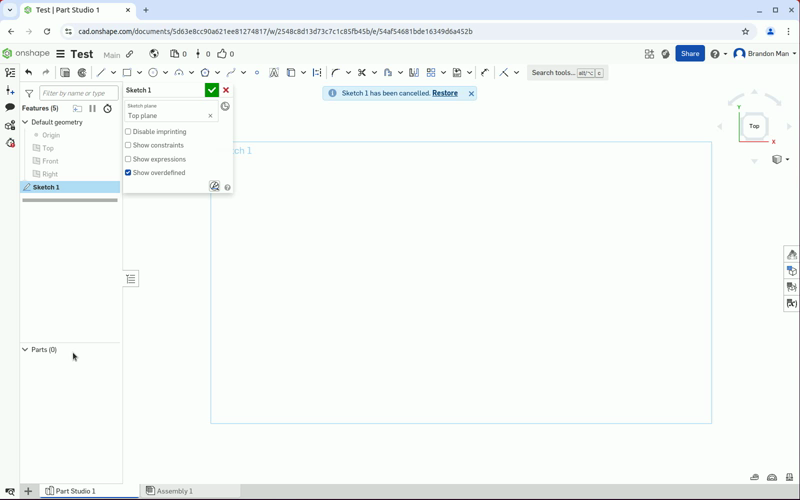
key(c)
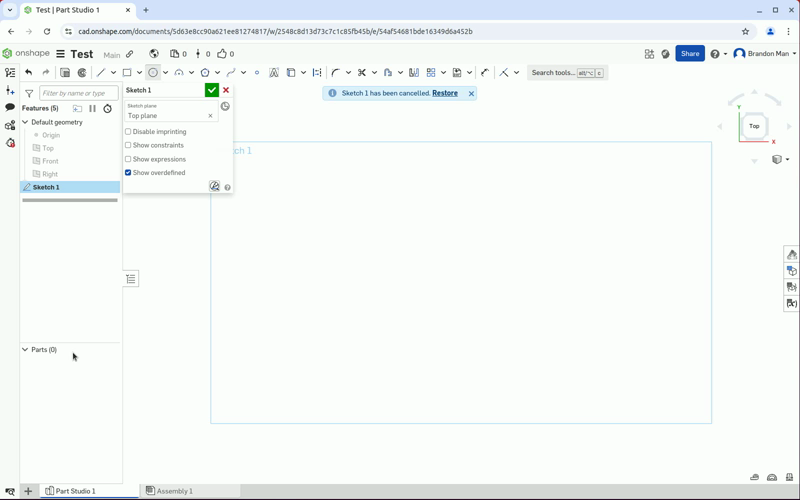
key_down(shift)
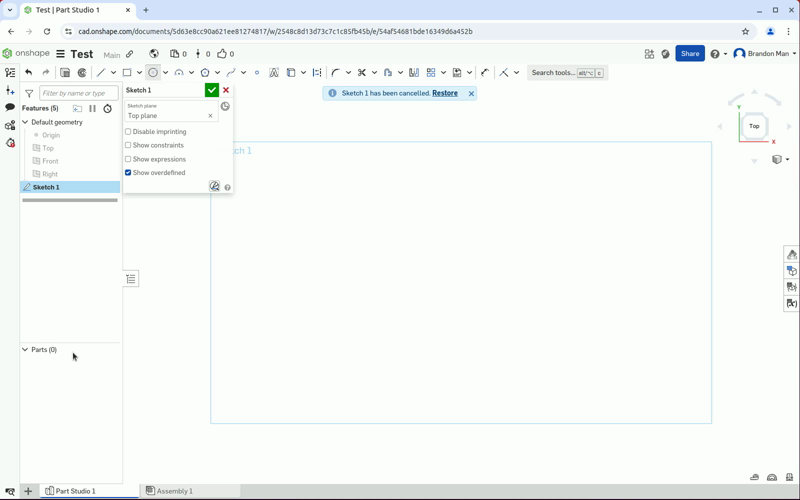
mouse_move(461, 282)
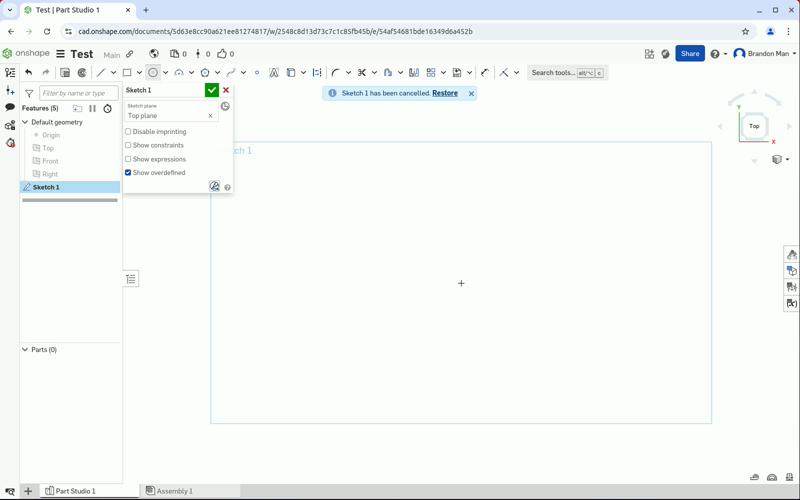
click(461, 282)
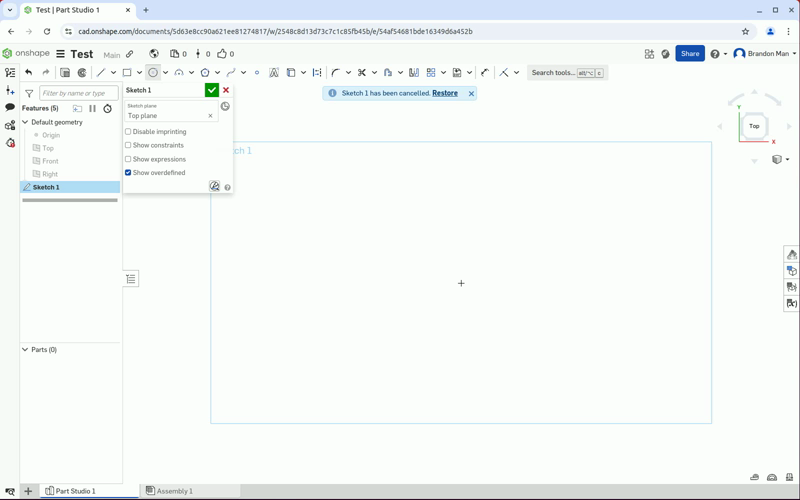
key_up(shift)
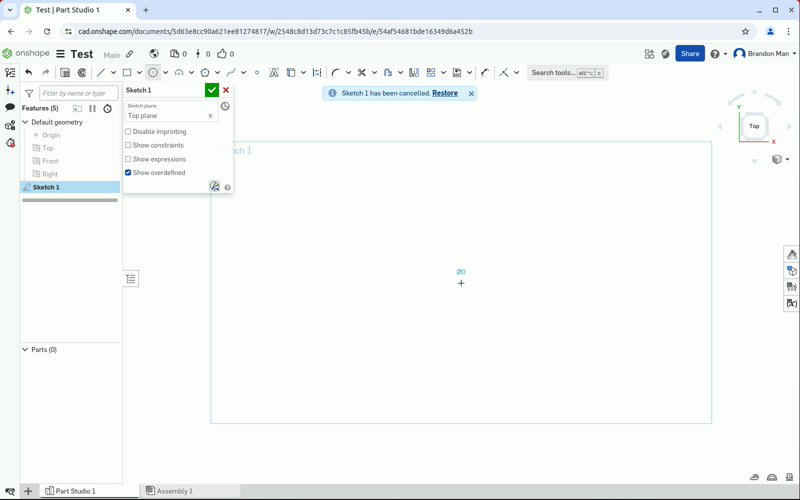
mouse_move(472, 282)
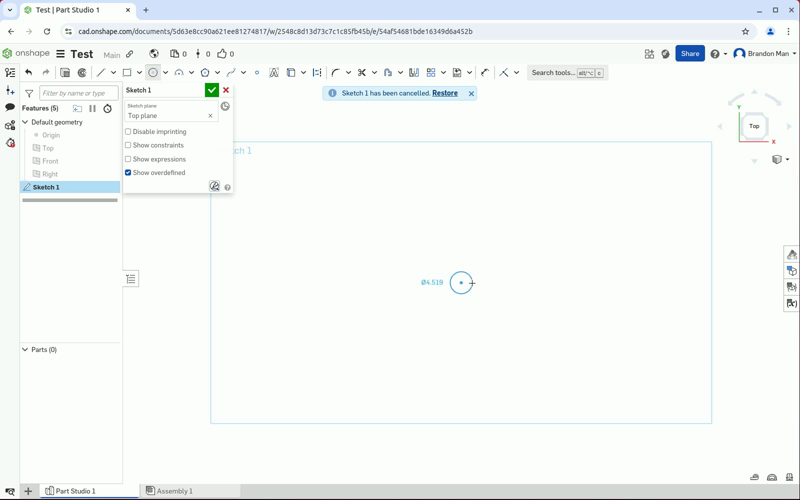
click(472, 282)
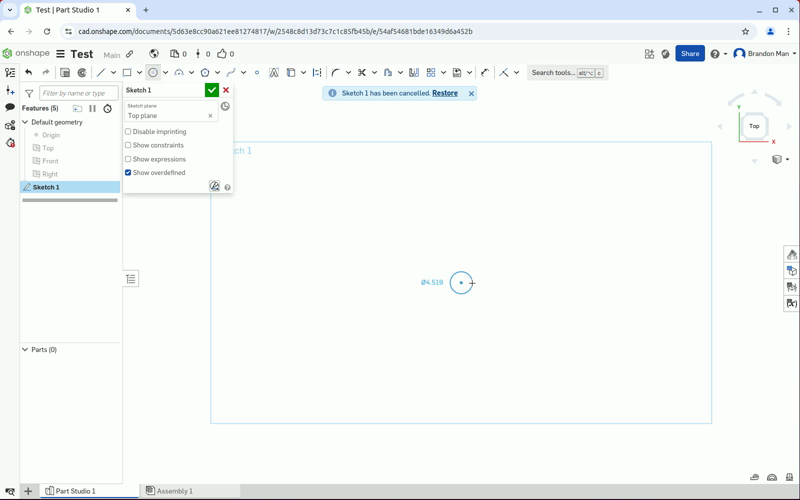
key(esc)
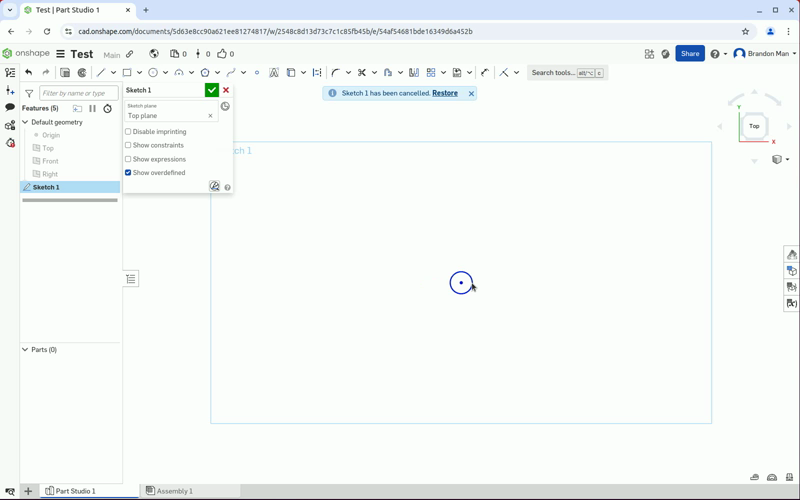
key(c)
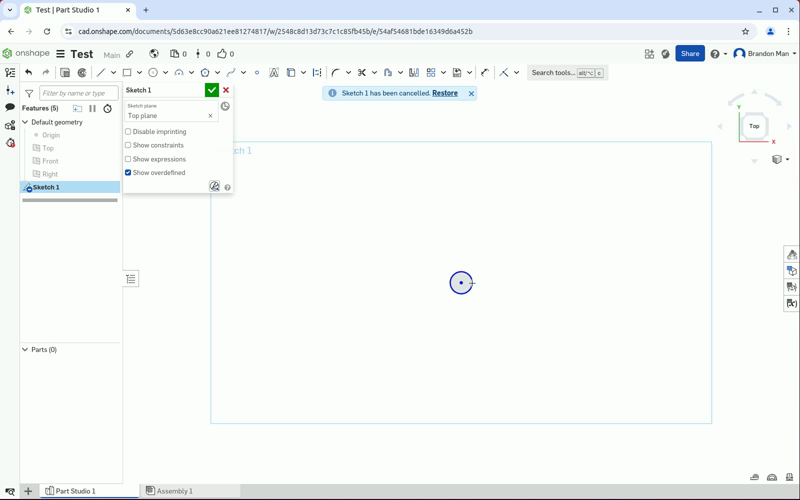
key_down(shift)
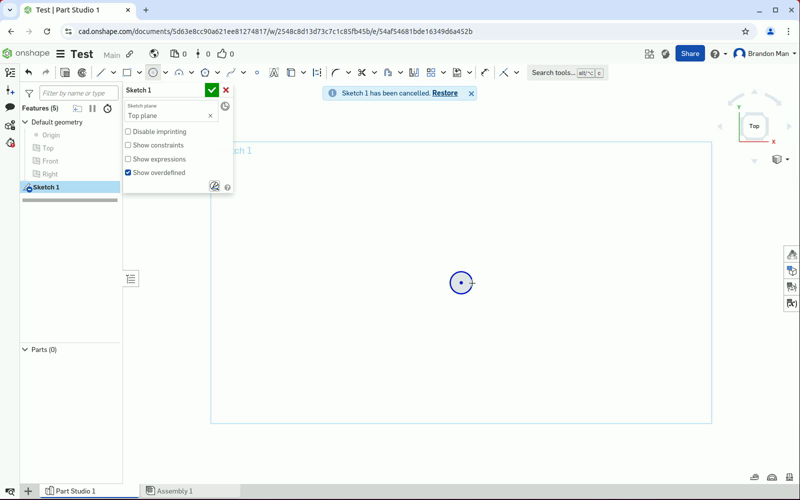
mouse_move(461, 282)
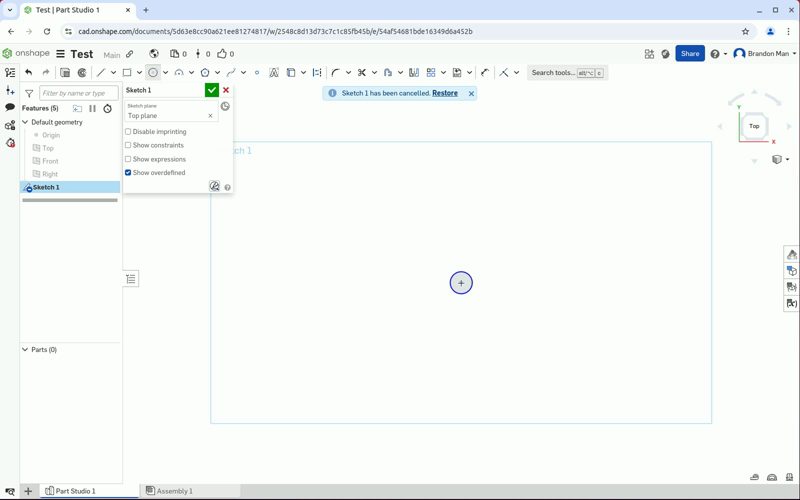
click(461, 282)
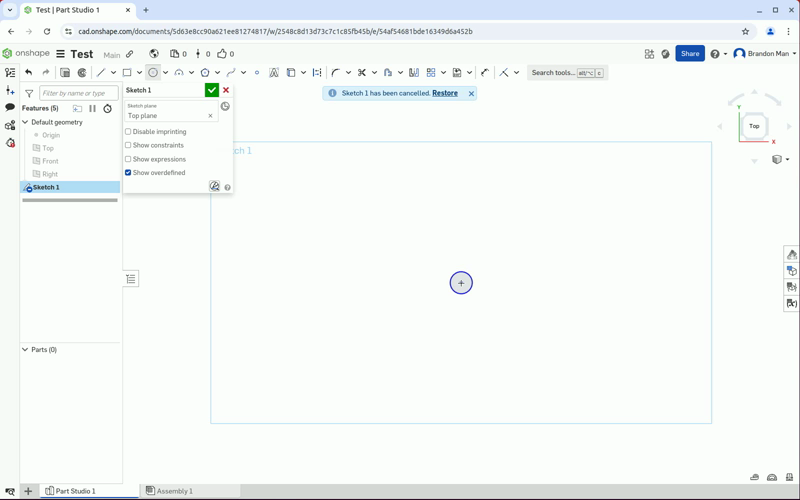
key_up(shift)
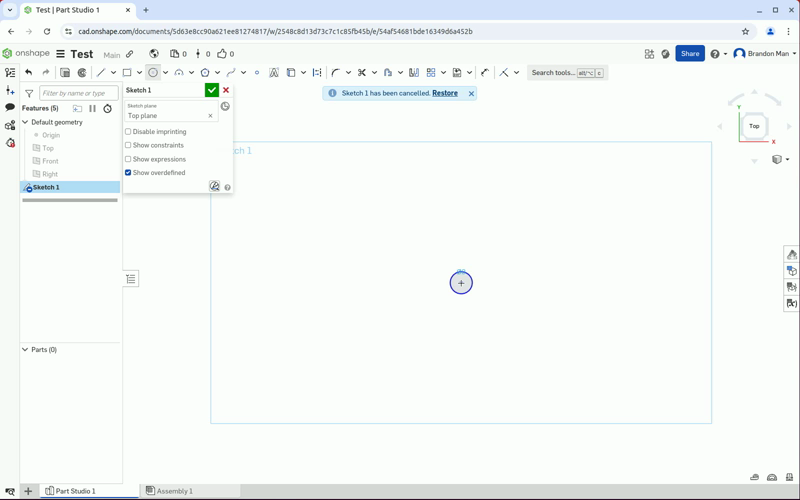
mouse_move(468, 282)
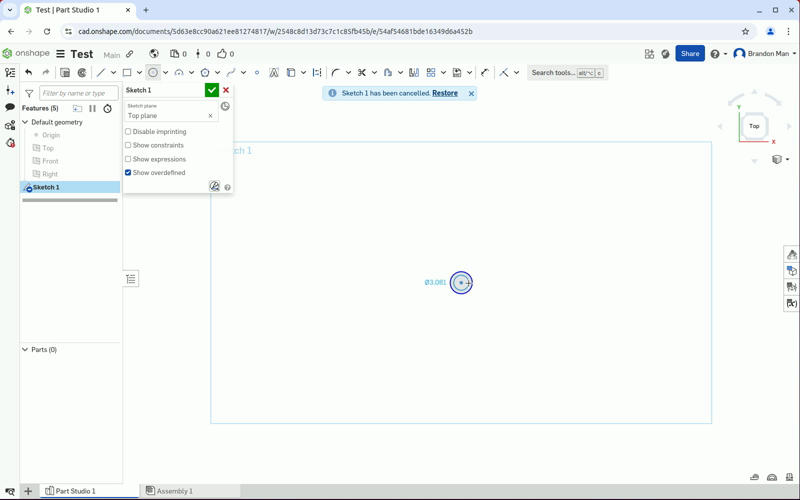
scroll(6)
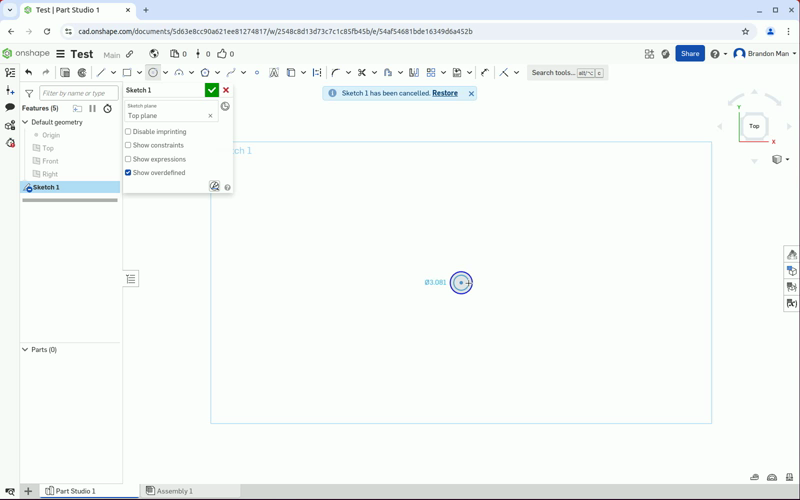
scroll(6)
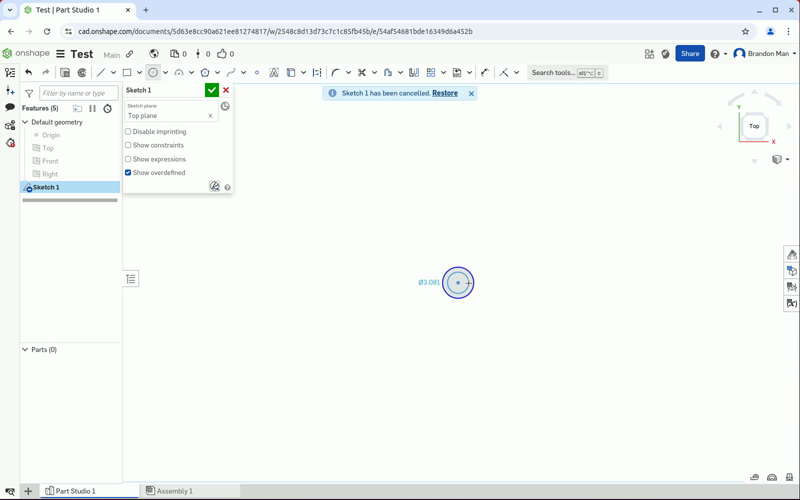
scroll(6)
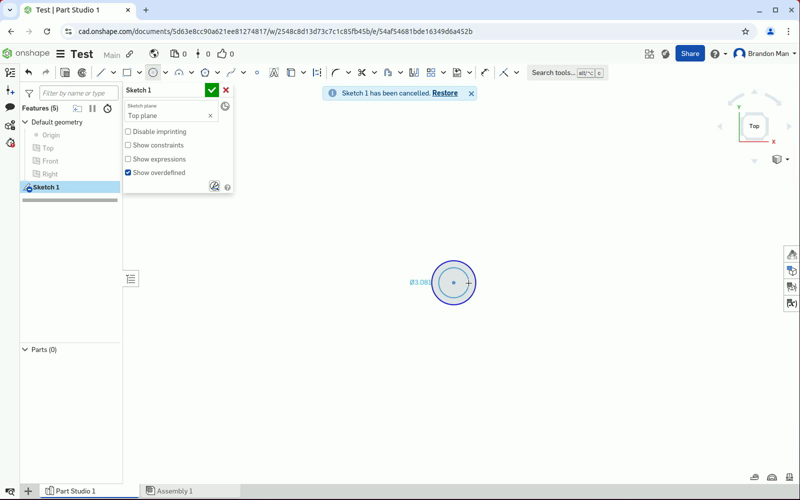
scroll(6)
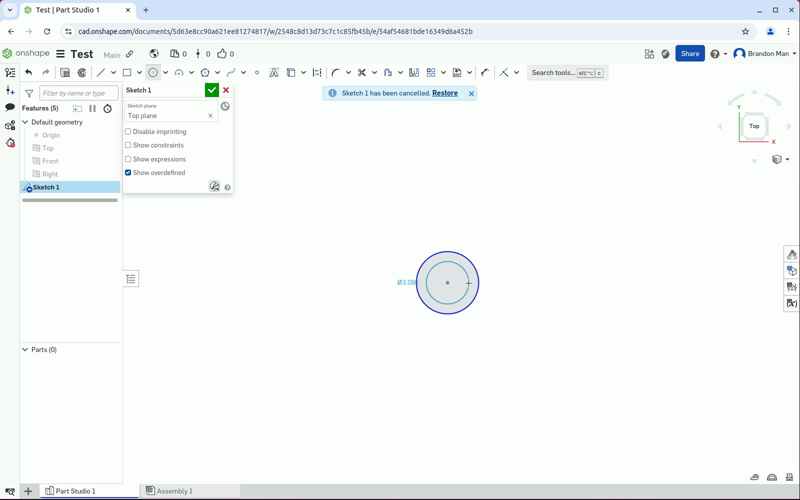
scroll(6)
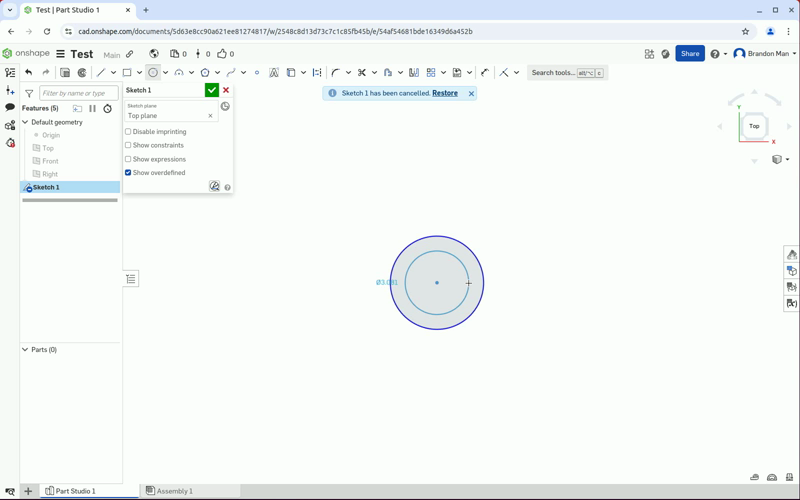
scroll(6)
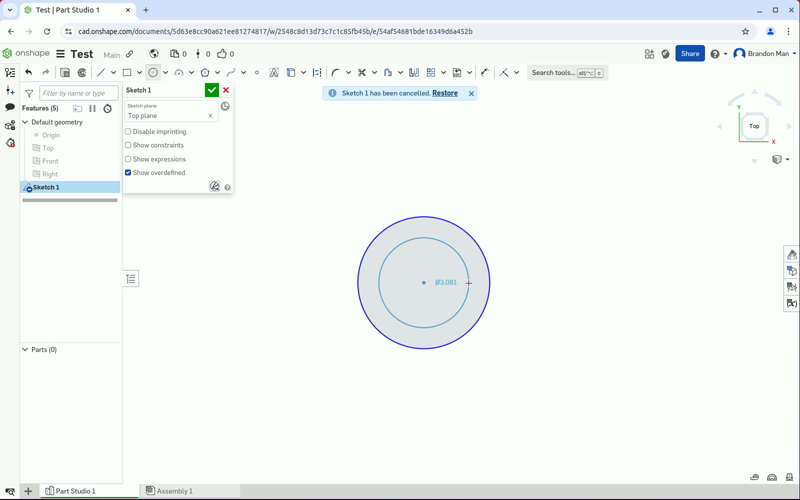
scroll(6)
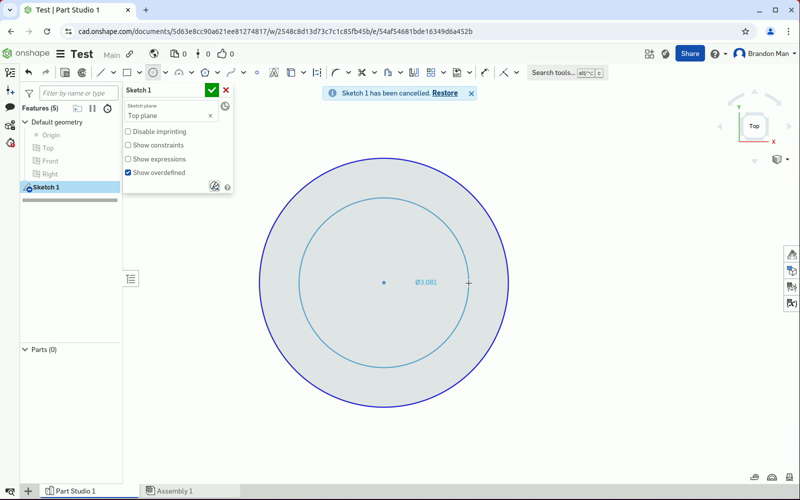
click(468, 282)
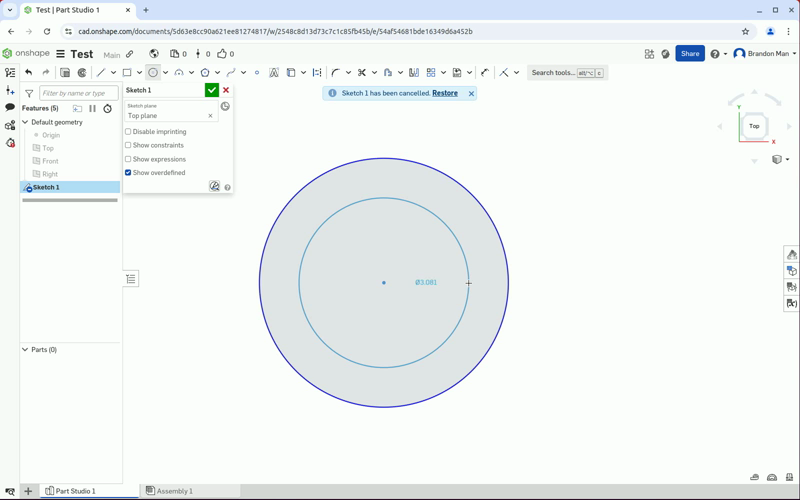
scroll(-6)
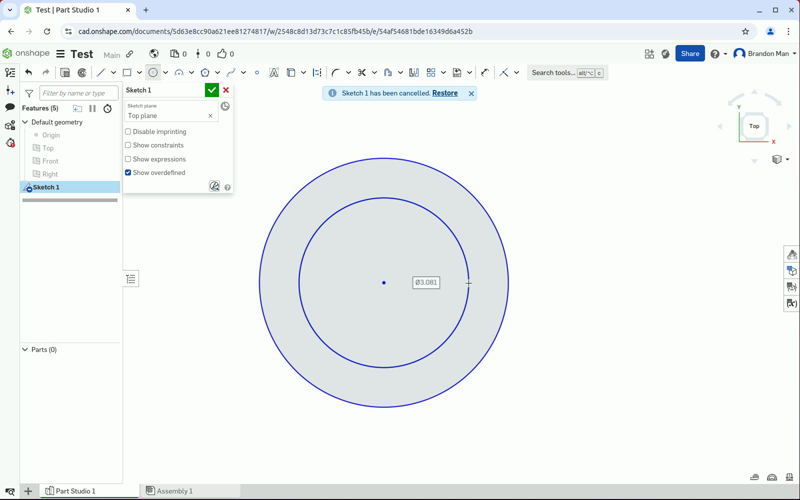
scroll(-6)
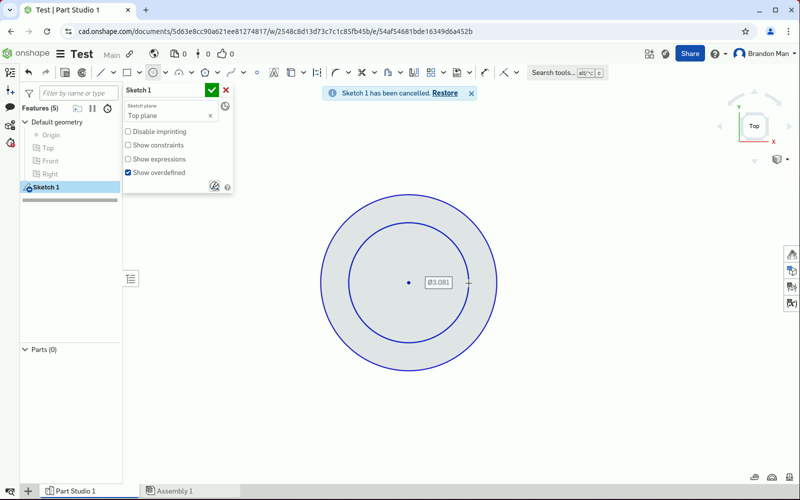
scroll(-6)
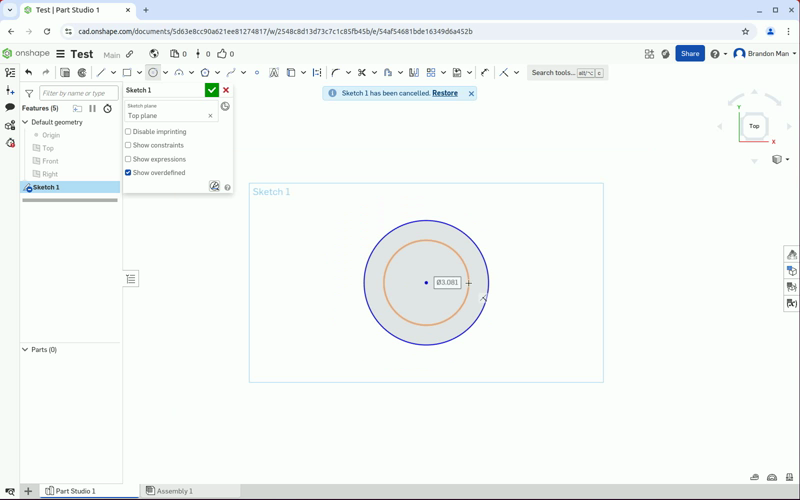
scroll(-6)
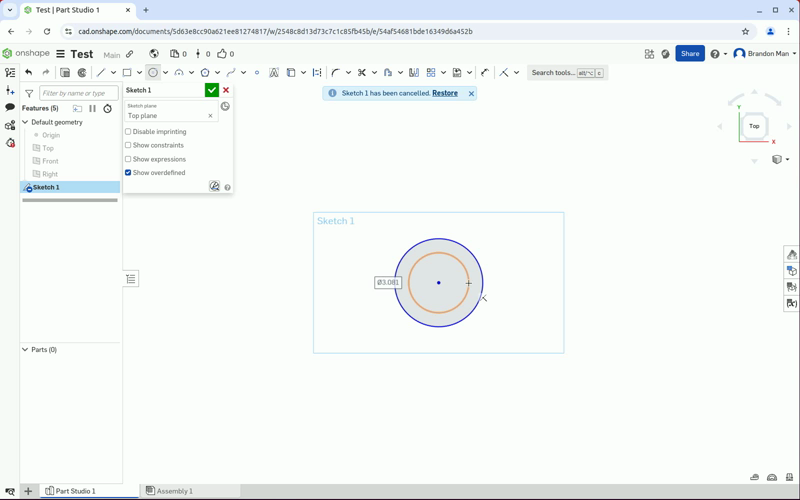
scroll(-6)
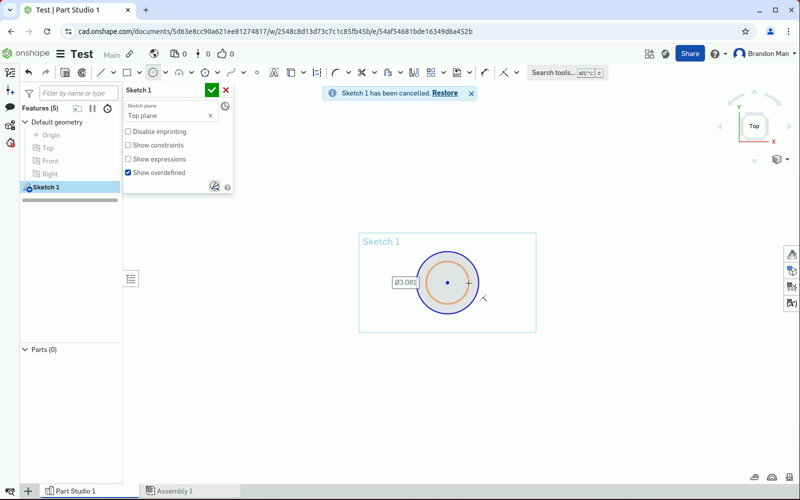
scroll(-6)
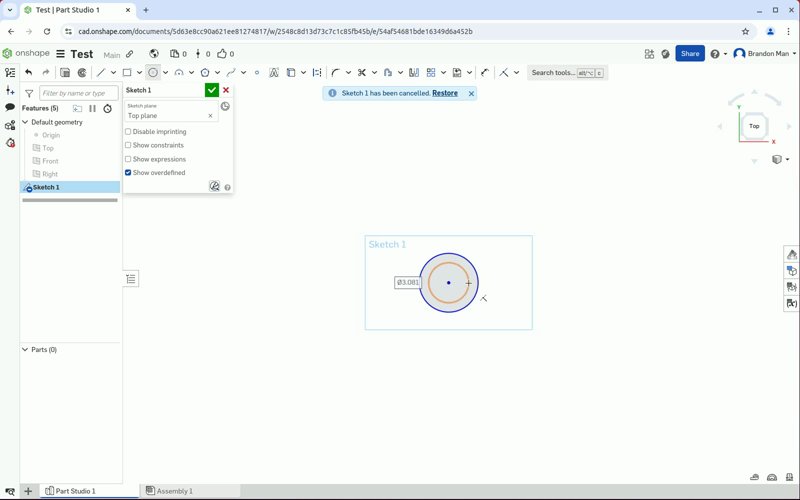
scroll(-6)
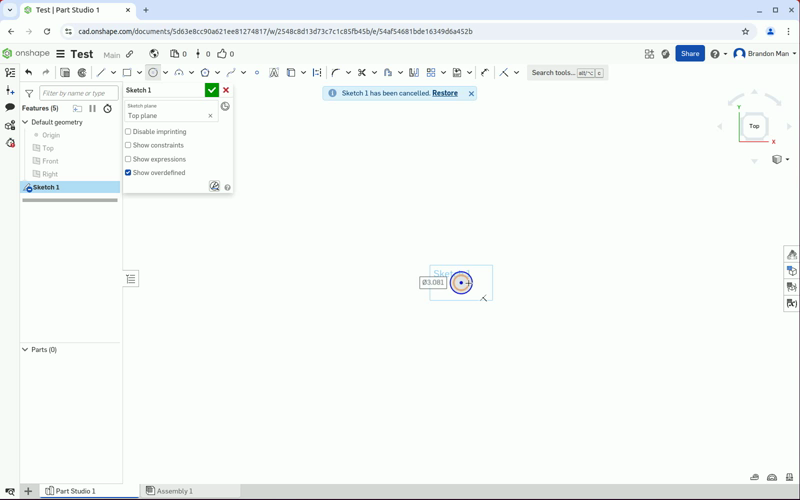
key(esc)
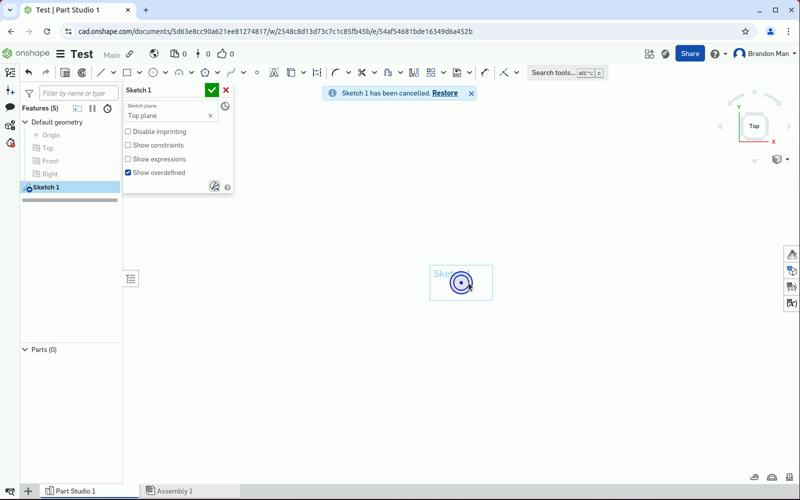
mouse_move(455, 276)
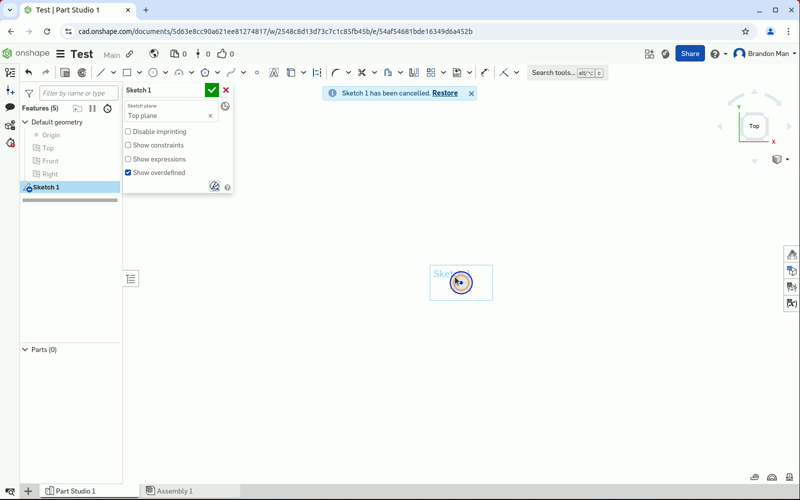
scroll(6)
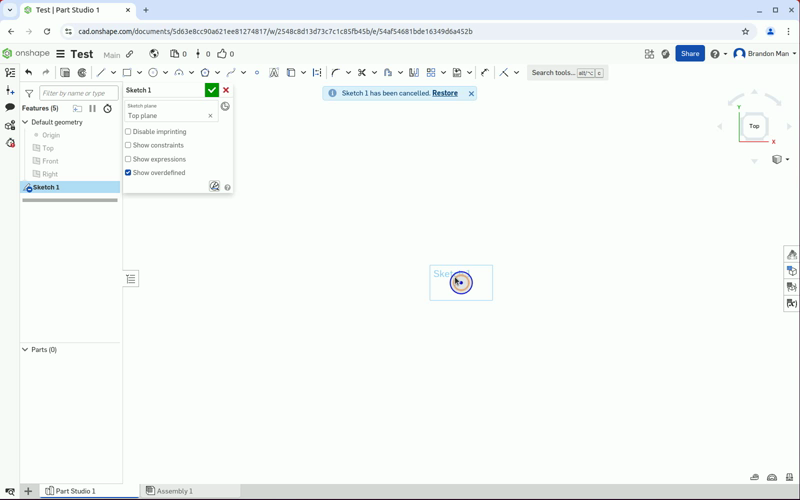
scroll(6)
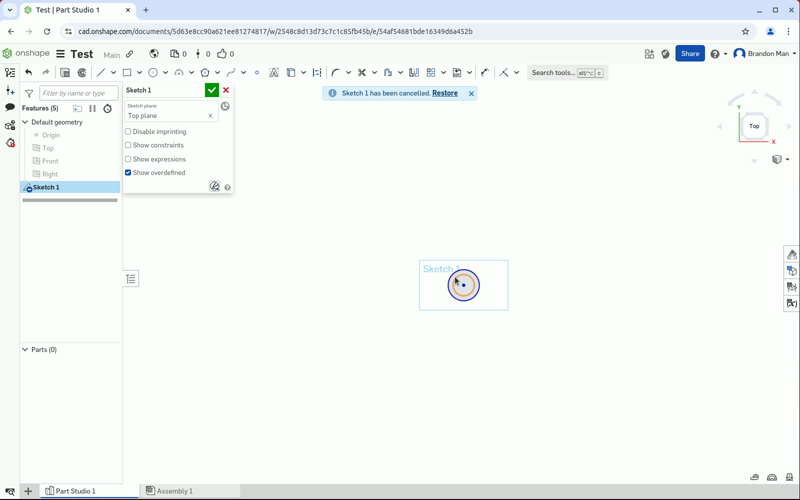
scroll(6)
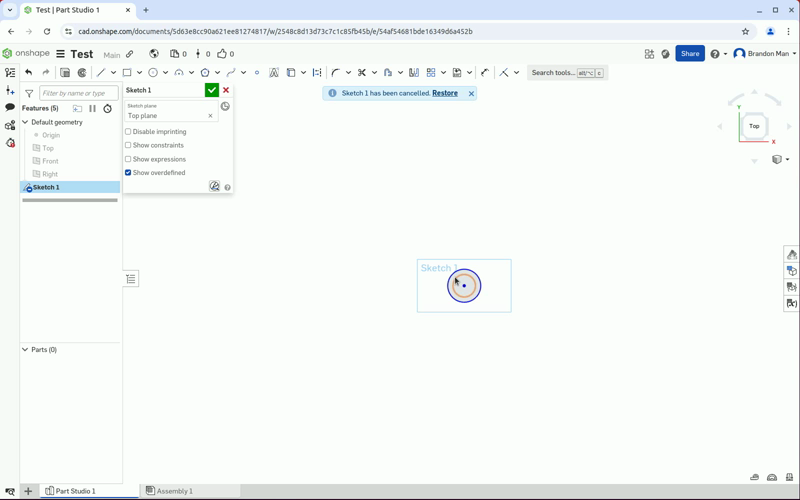
scroll(6)
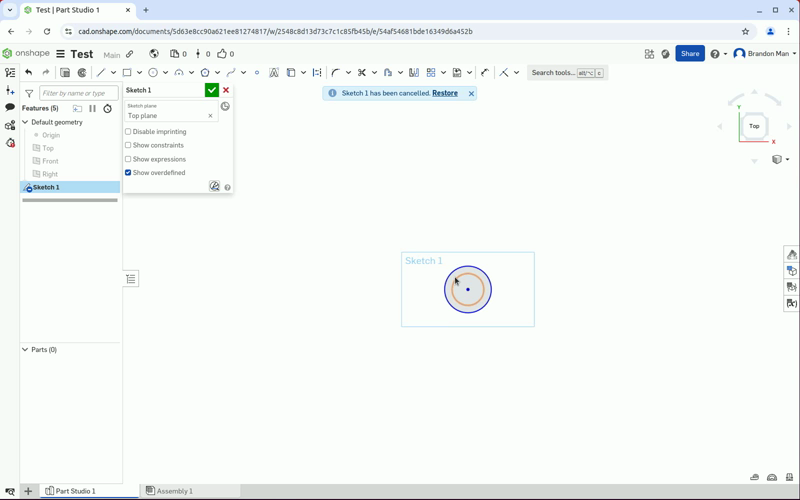
scroll(6)
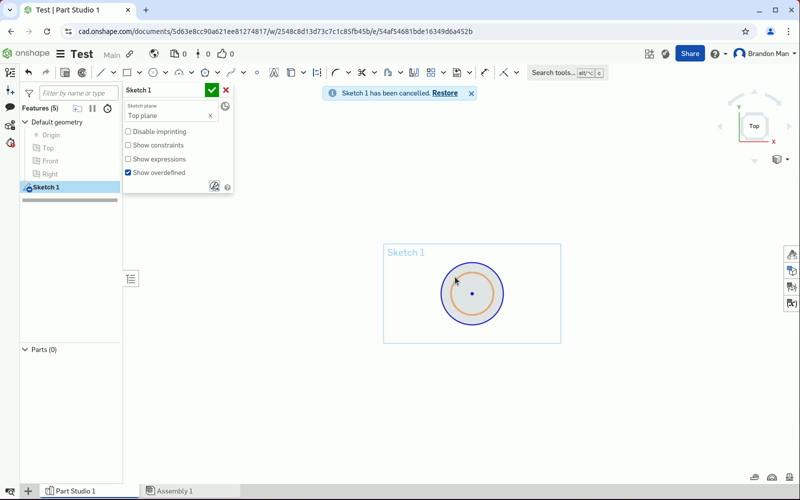
scroll(6)
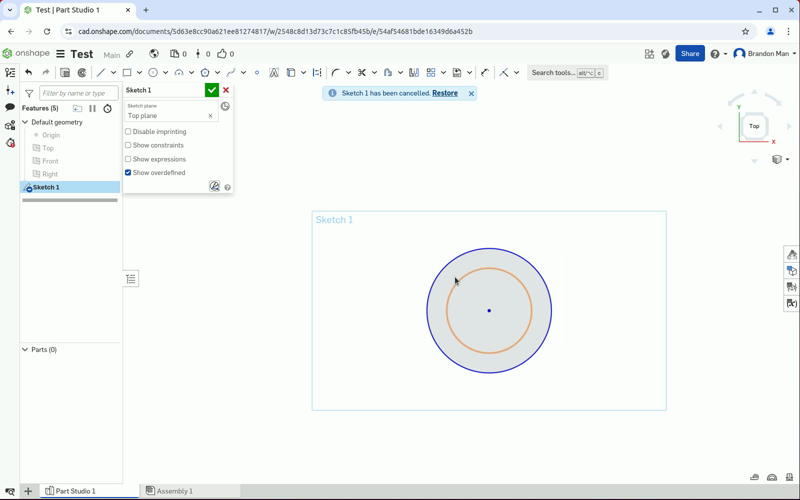
scroll(6)
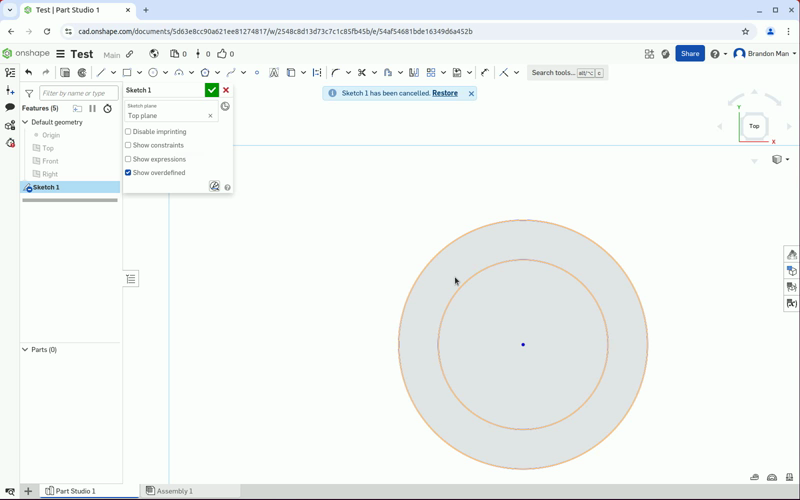
click(455, 276)
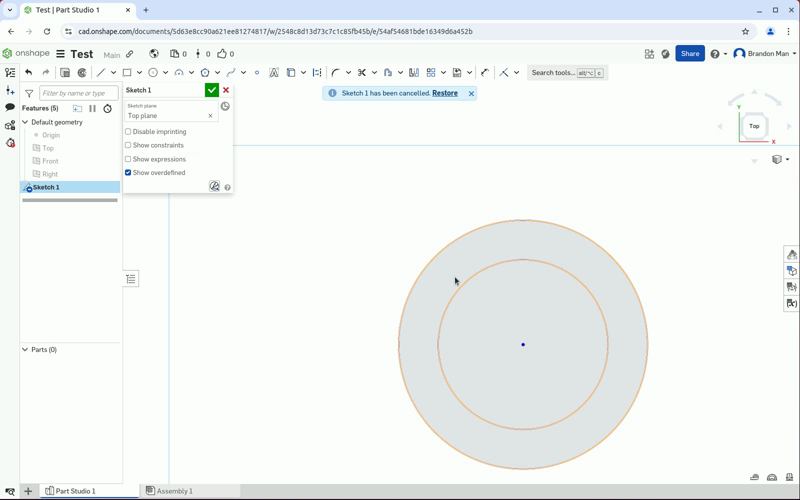
scroll(-6)
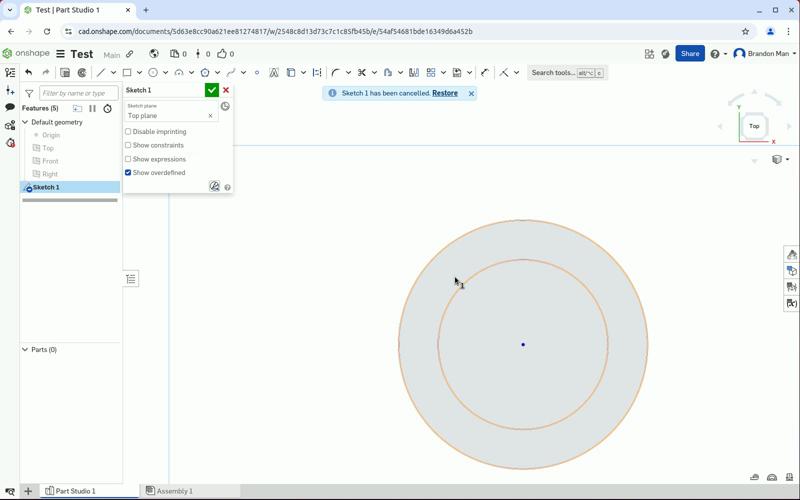
scroll(-6)
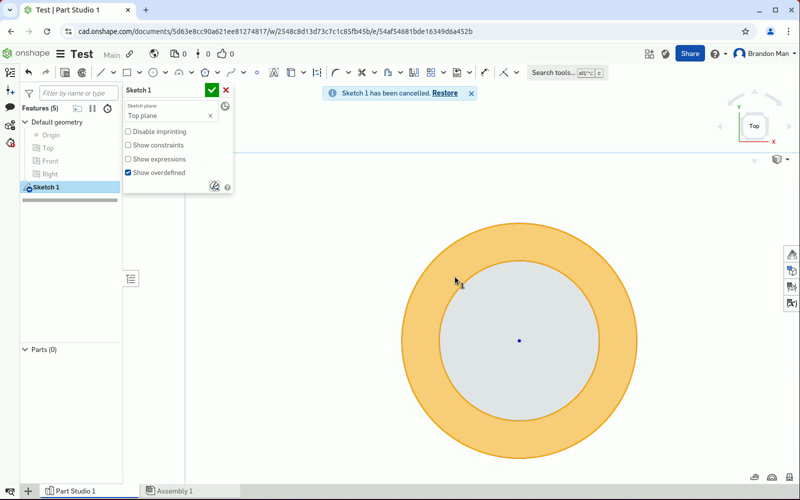
scroll(-6)
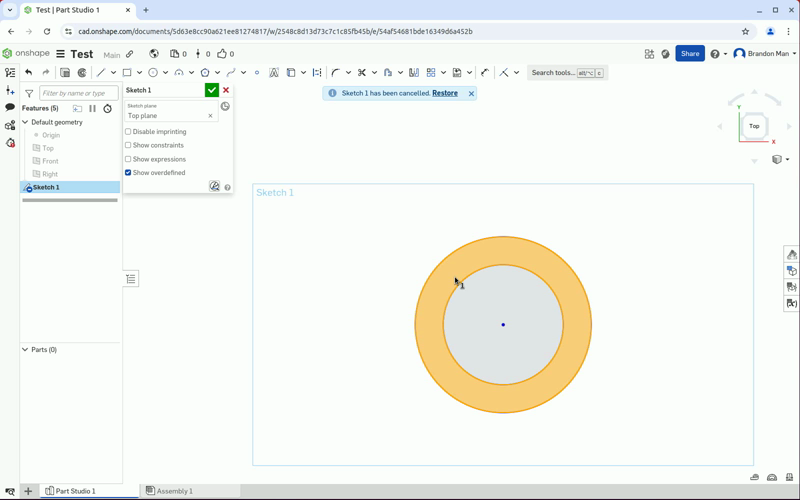
scroll(-6)
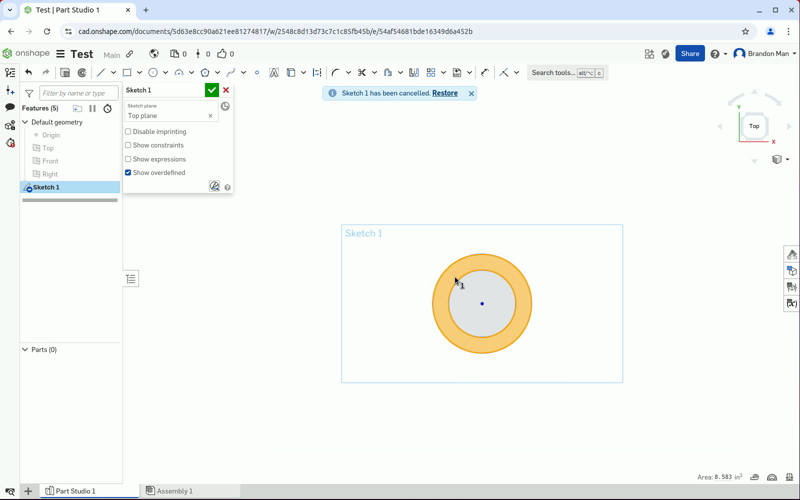
scroll(-6)
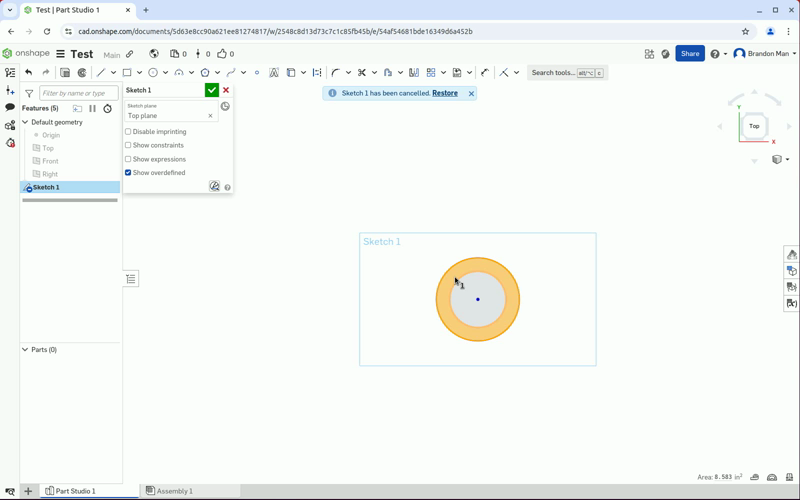
scroll(-6)
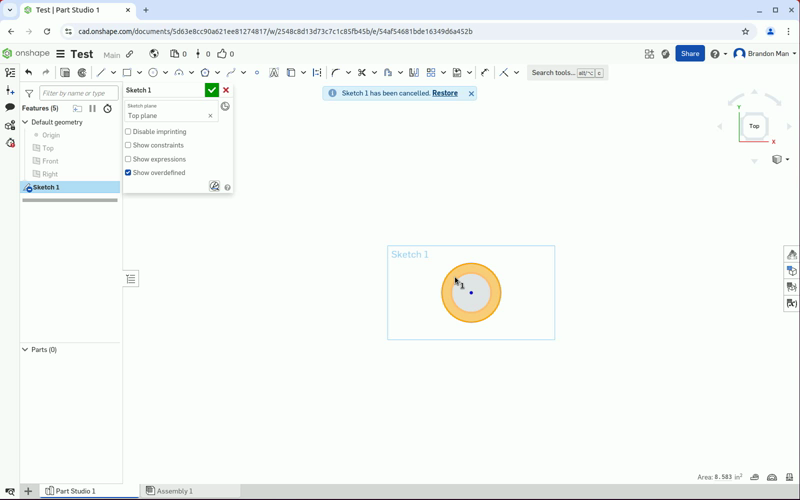
scroll(-6)
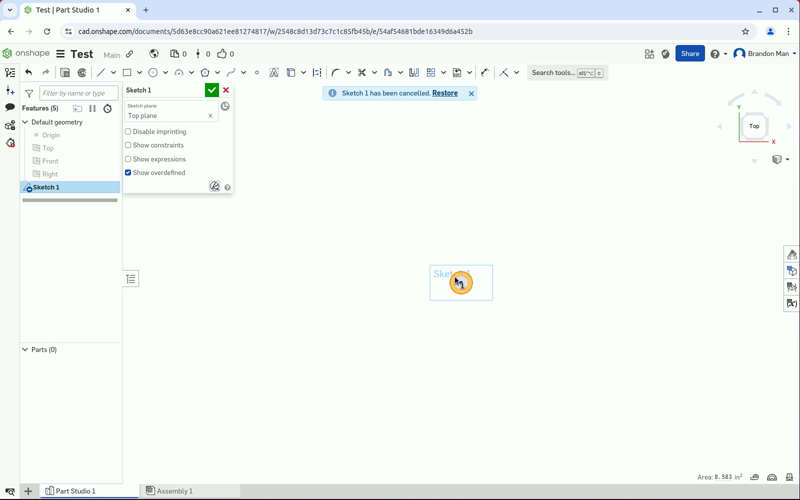
mouse_move(73, 352)
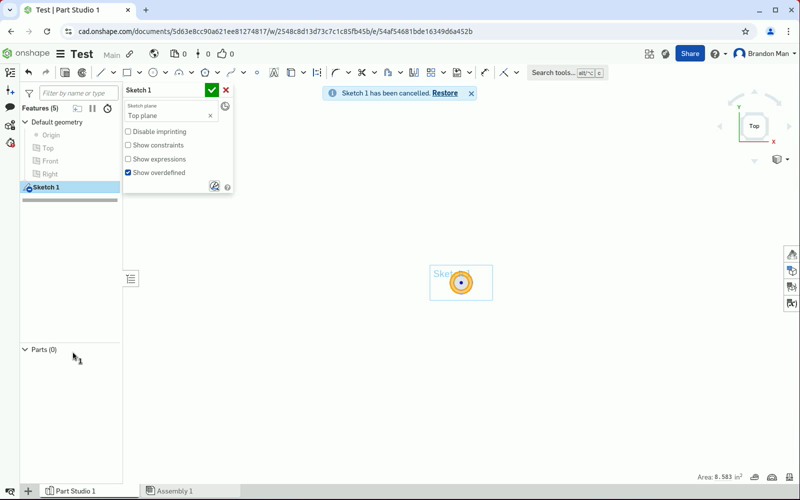
key(shift+y)
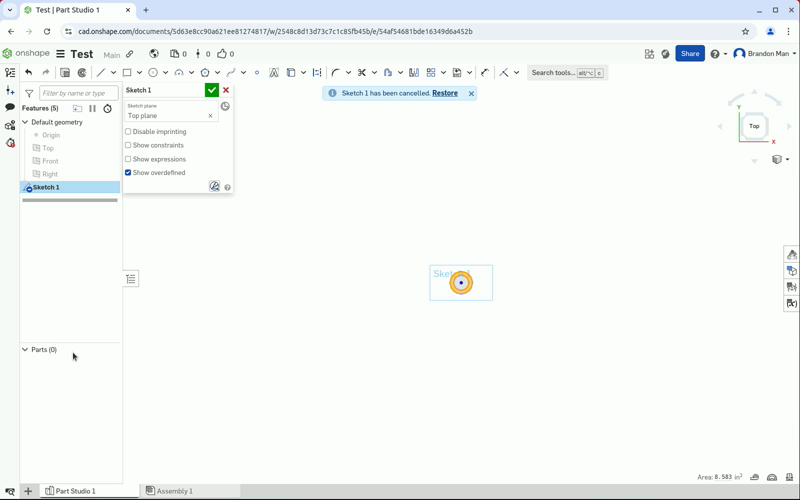
key(shift+e)
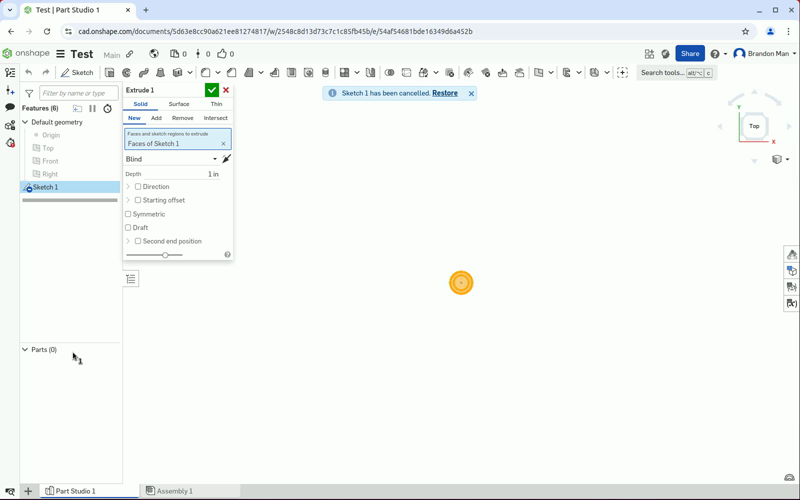
mouse_move(143, 106)
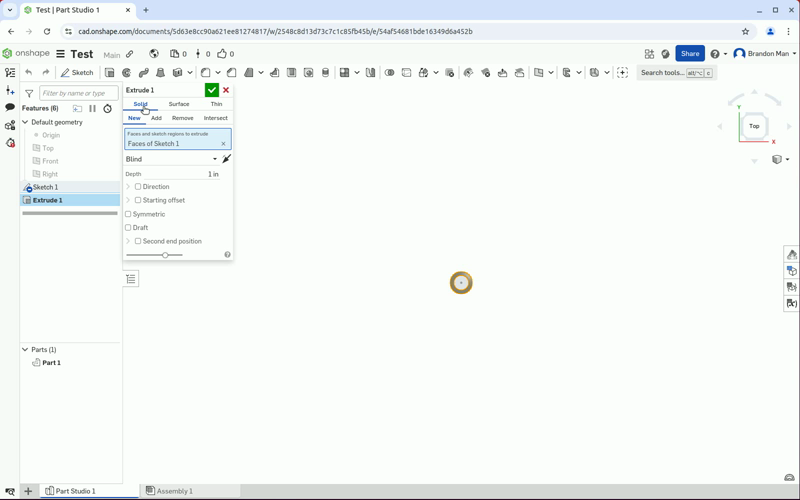
click(143, 106)
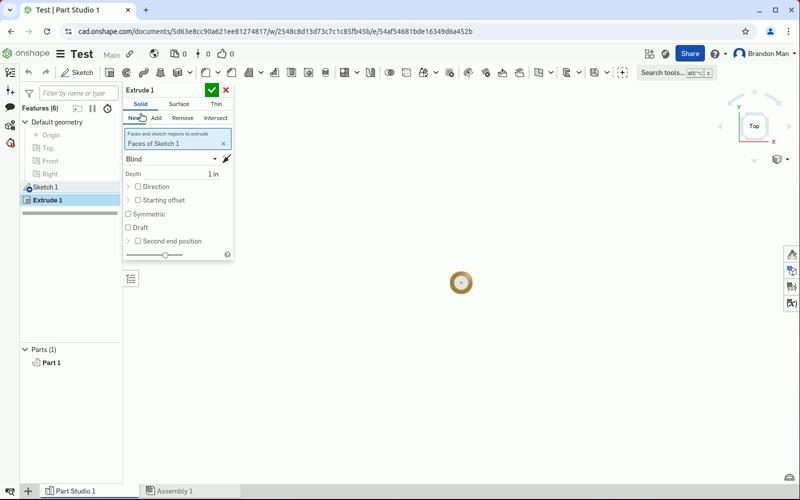
mouse_move(137, 120)
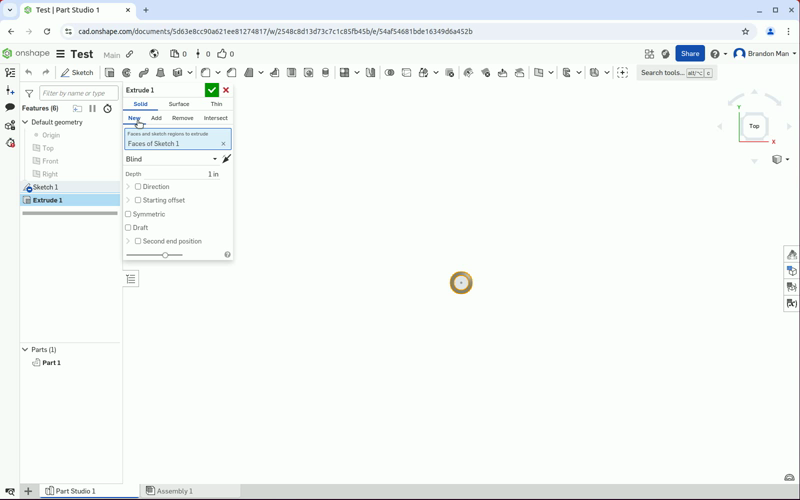
click(137, 120)
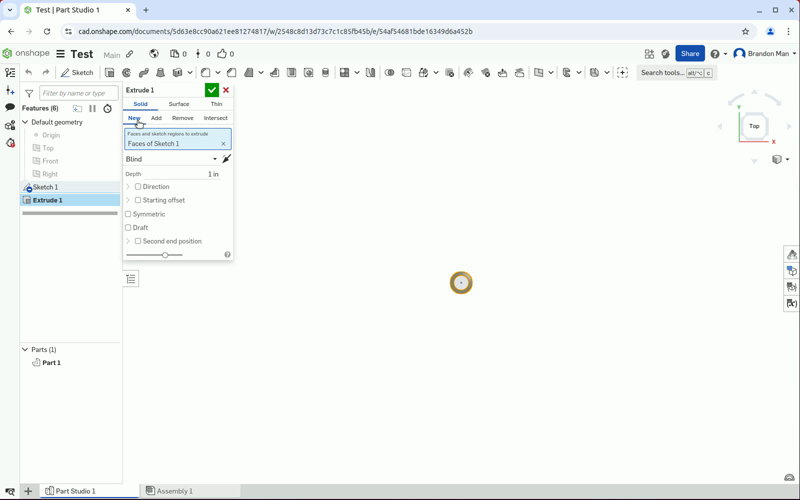
key(tab, 4)
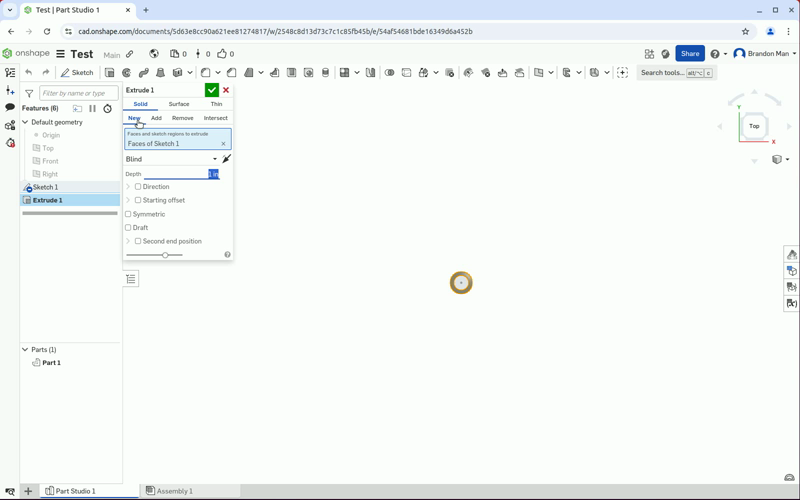
text(23.108)
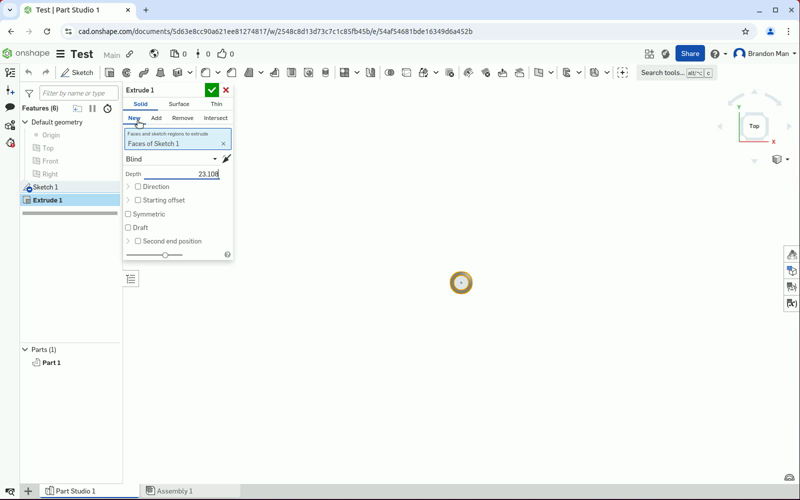
key(enter)
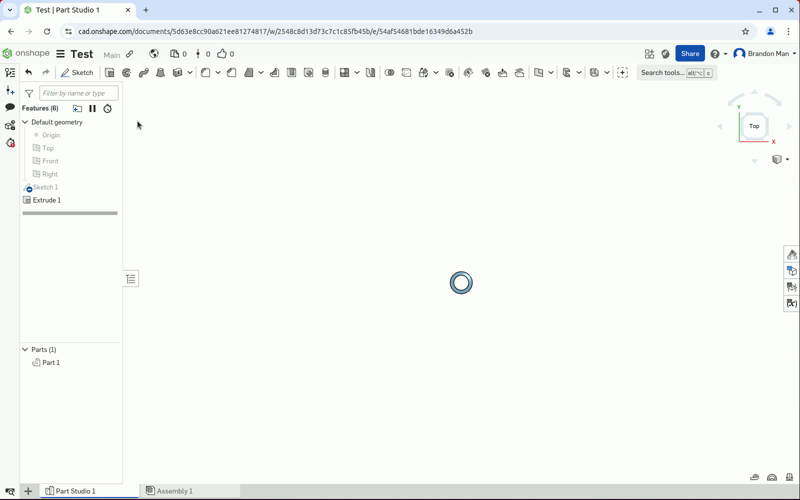
key(shift+h)
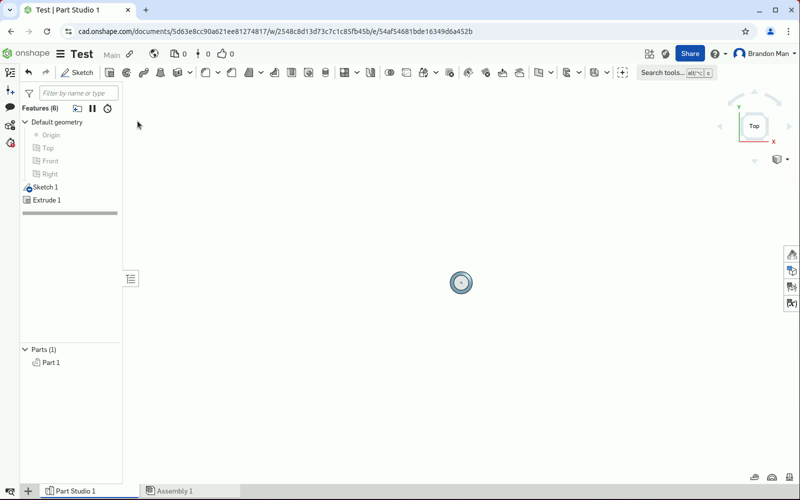
key(shift+h)
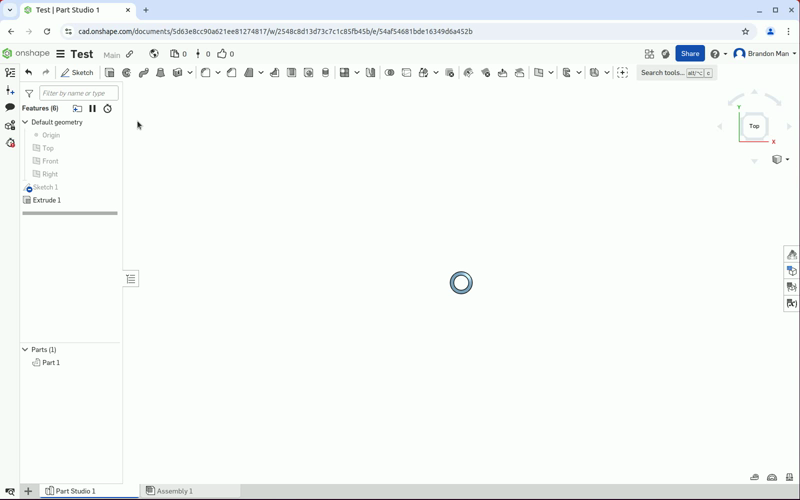
mouse_move(73, 189)
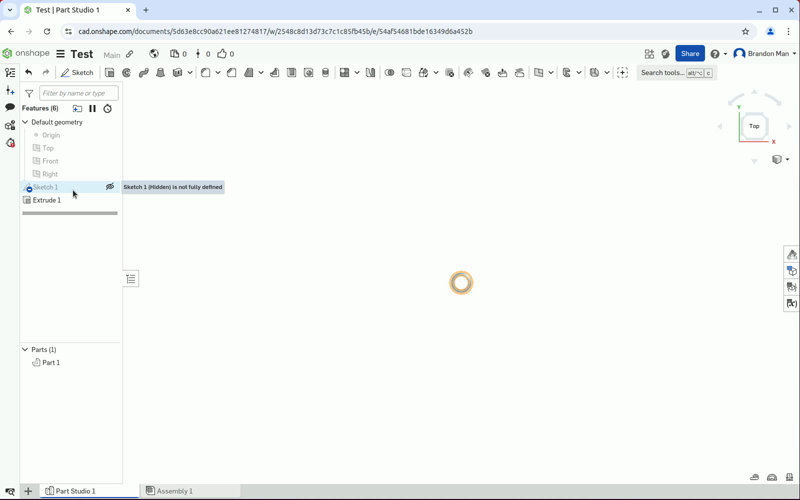
click(73, 189)
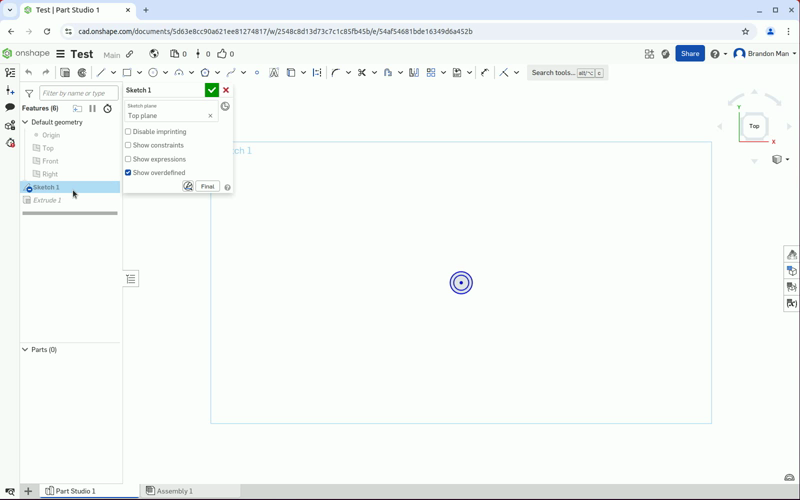
mouse_move(229, 92)
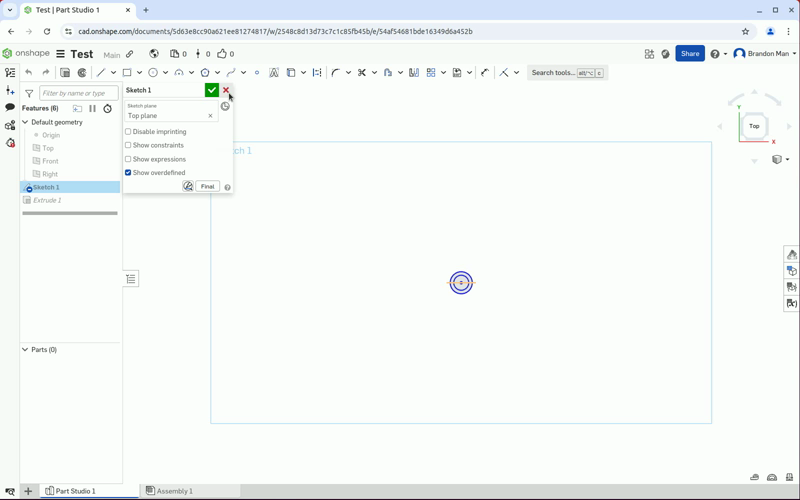
click(229, 92)
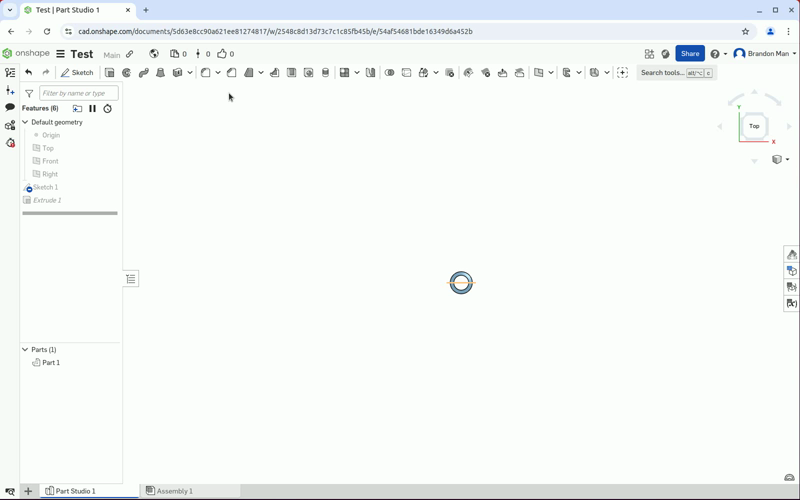
mouse_move(73, 352)
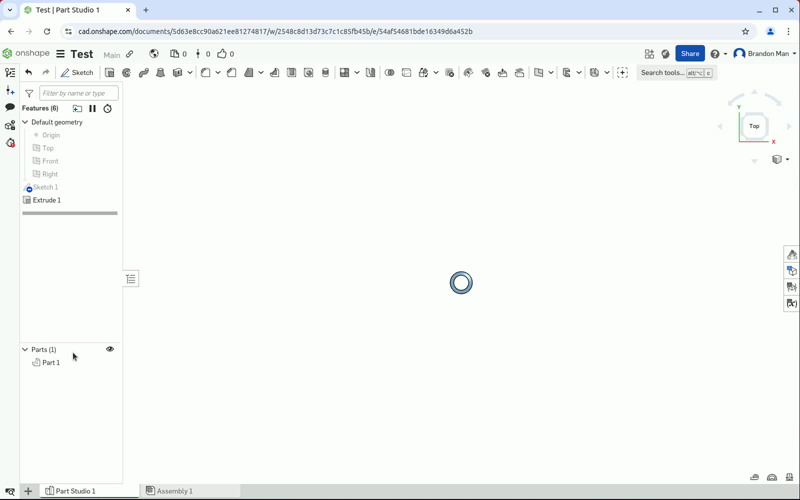
key(y)
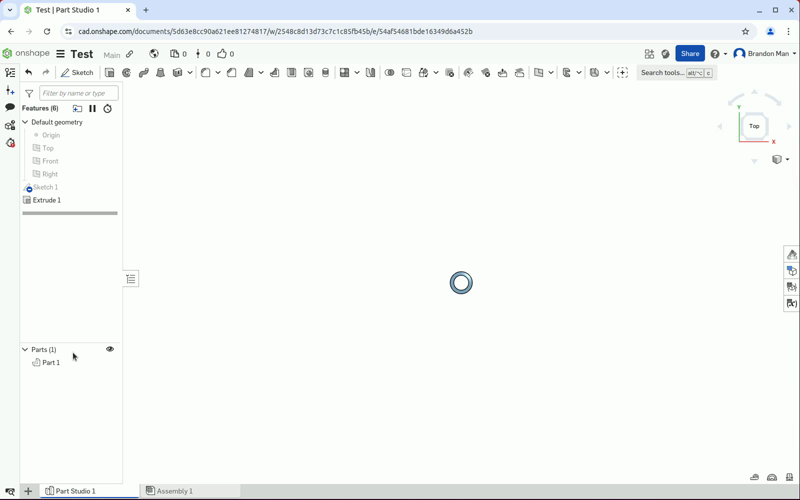
key(shift+p)
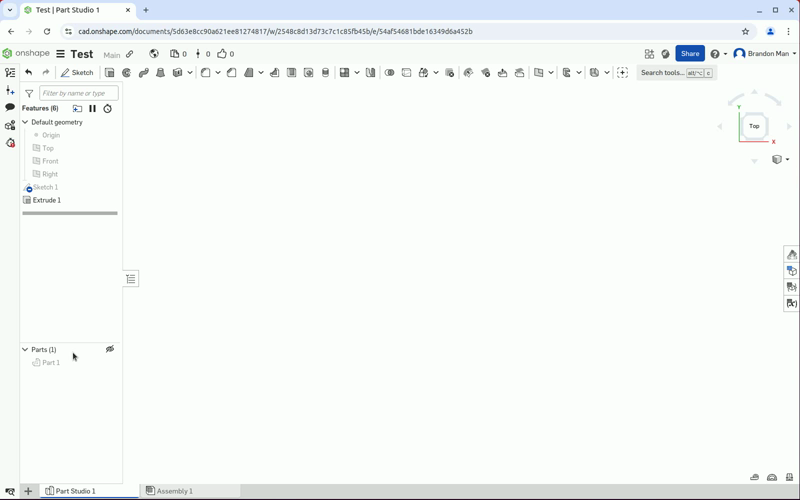
key(space)
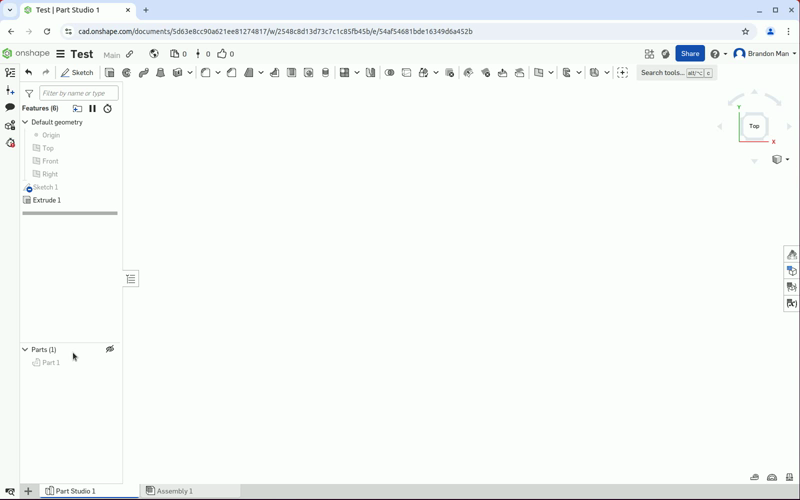
key_down(shift)
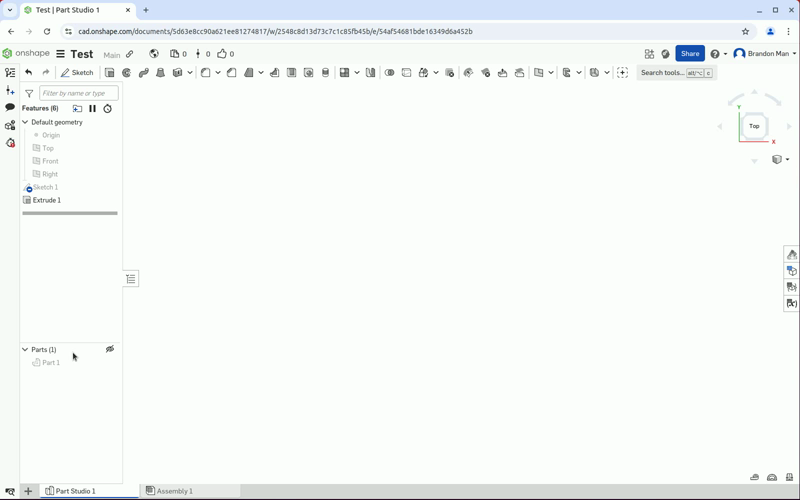
key(up)
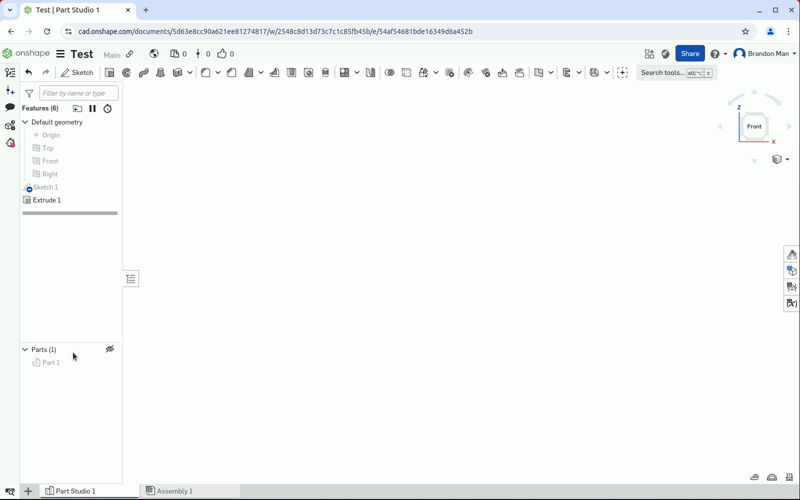
key_up(shift)
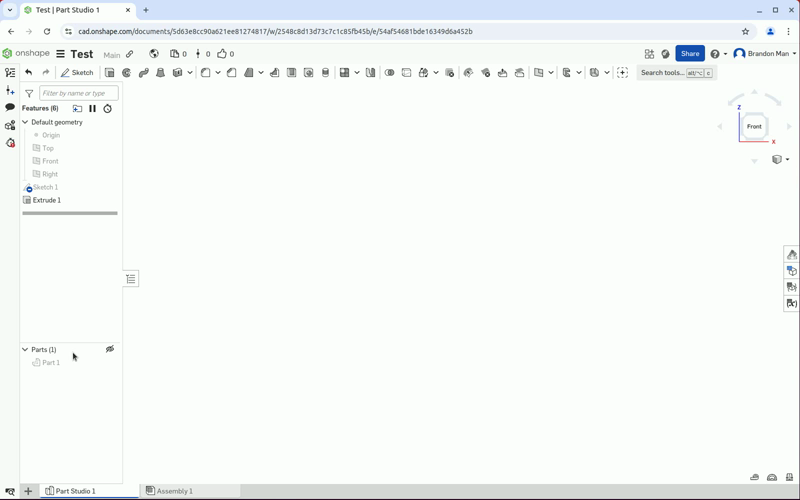
mouse_move(73, 352)
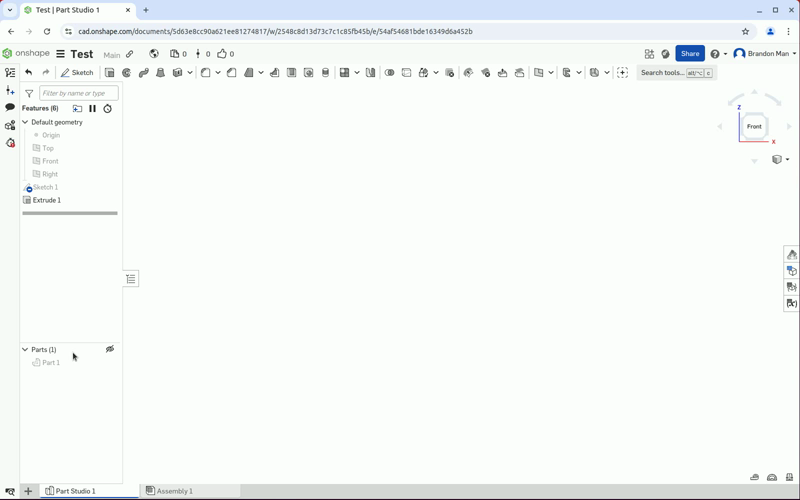
key(shift+y)
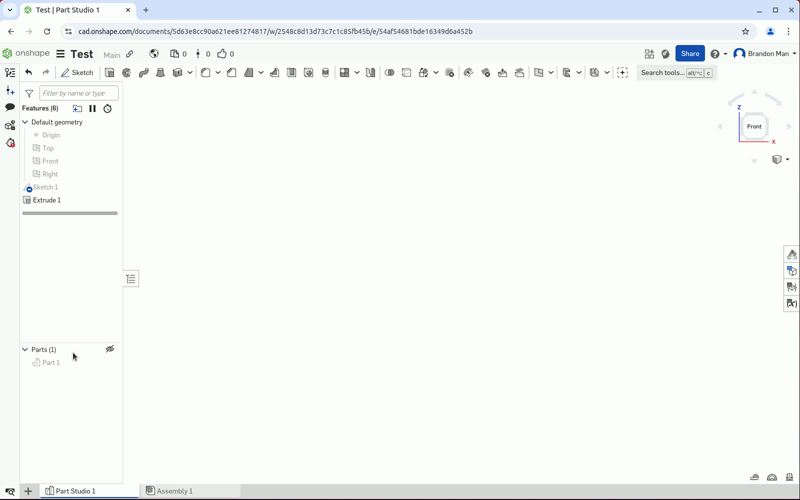
key(shift+s)
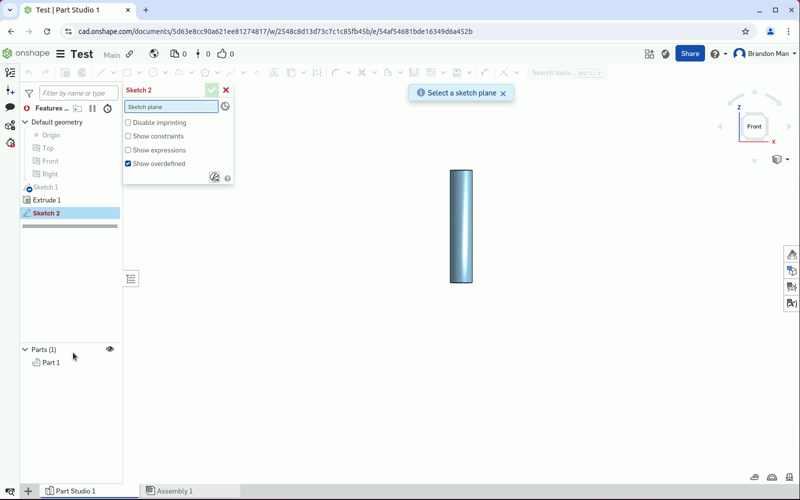
mouse_move(73, 163)
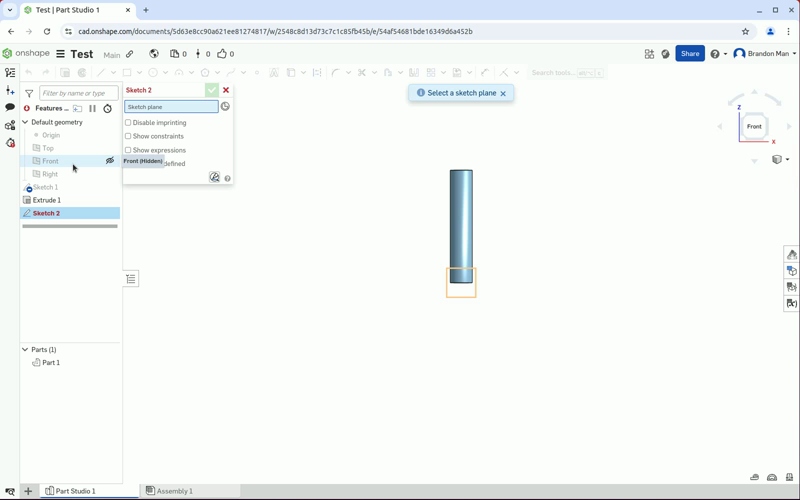
click(73, 163)
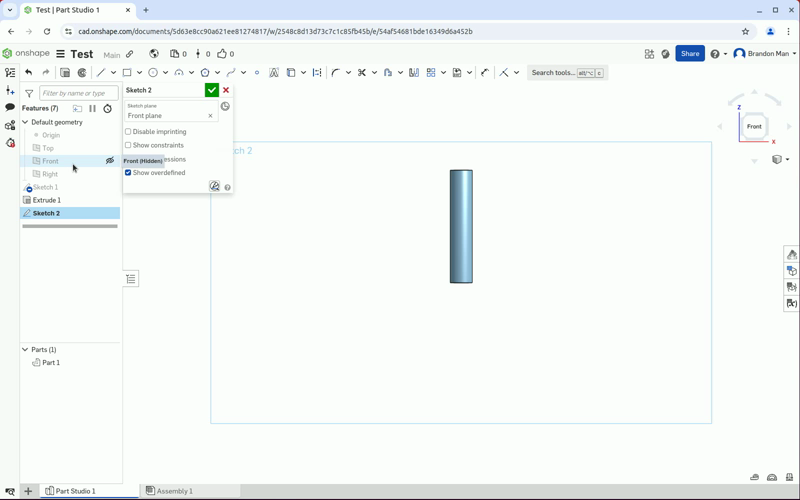
mouse_move(73, 352)
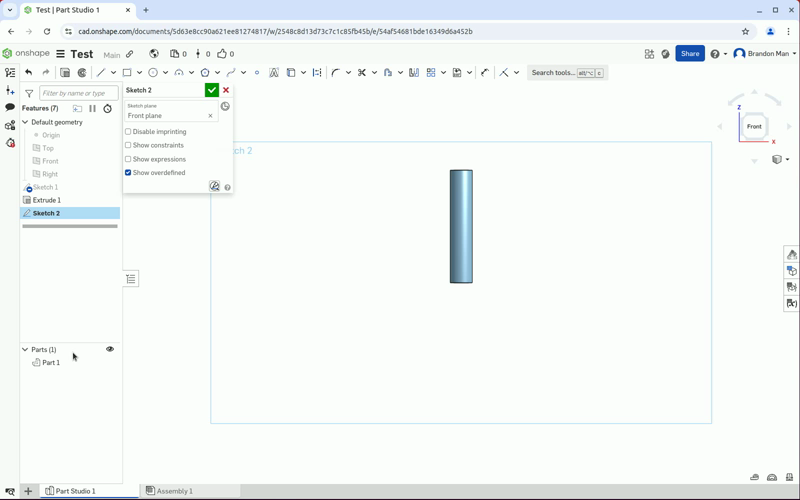
key(y)
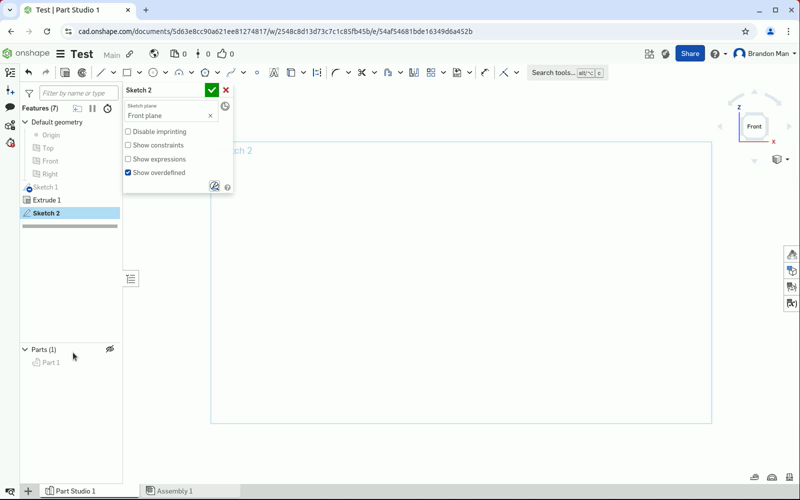
key(l)
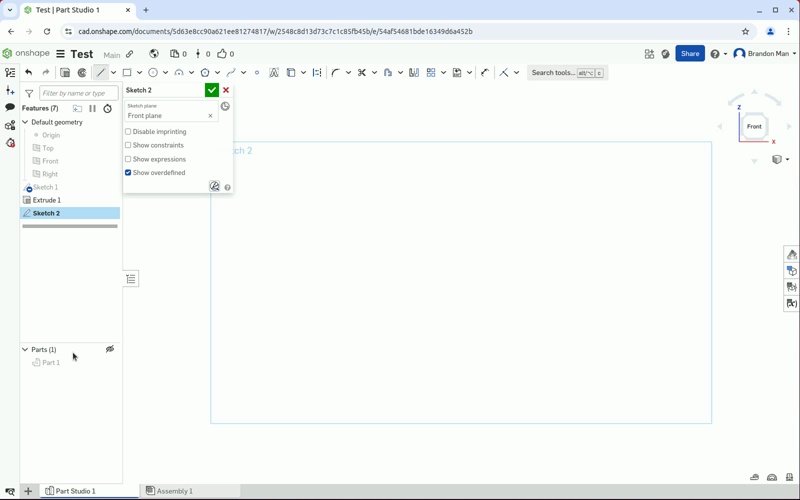
key_down(shift)
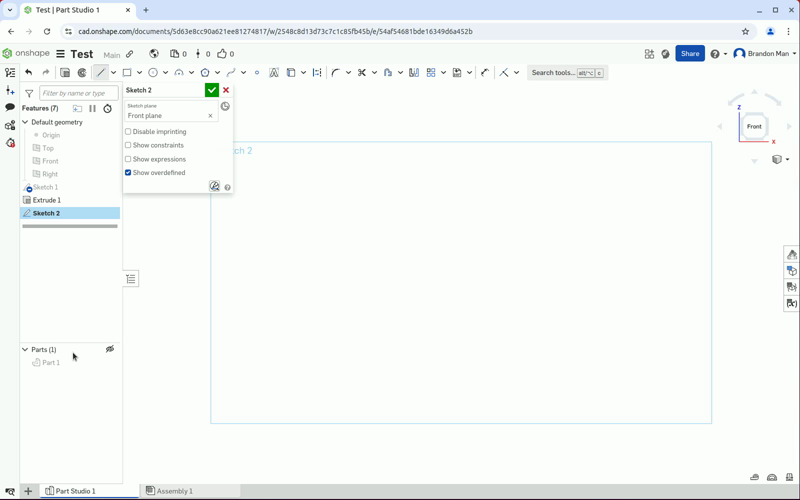
mouse_move(457, 275)
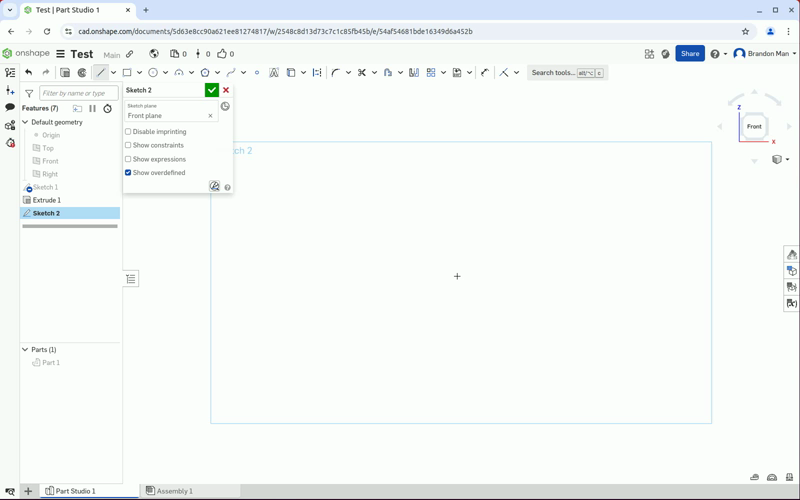
click(457, 275)
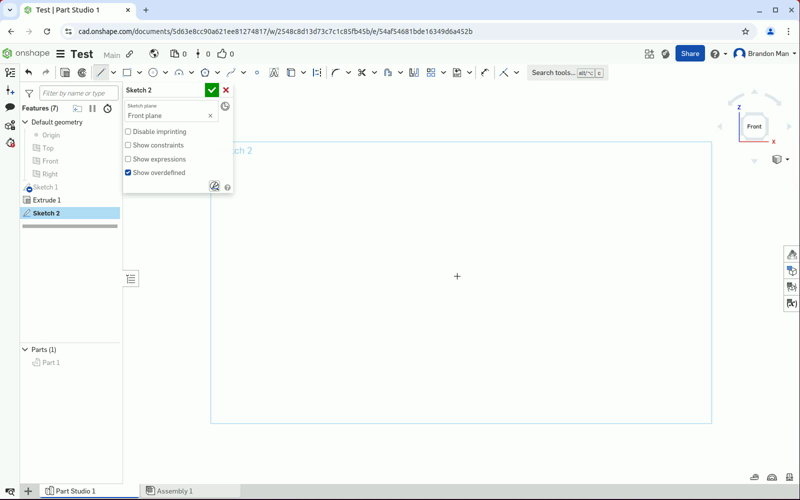
key_up(shift)
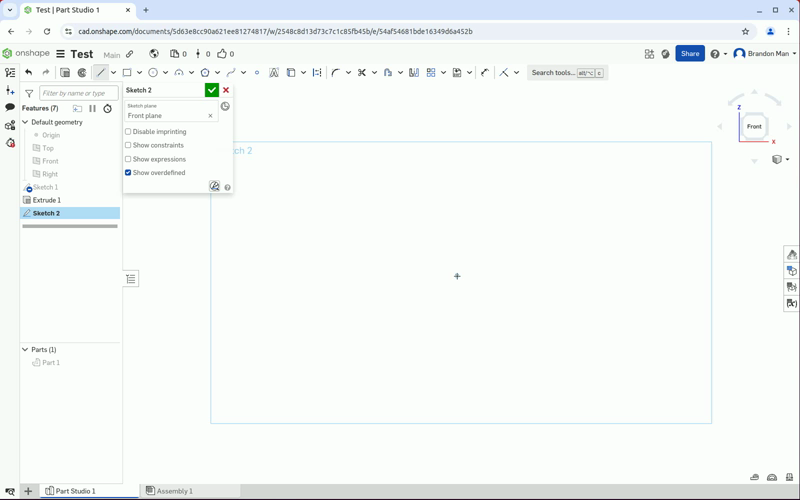
key_down(shift)
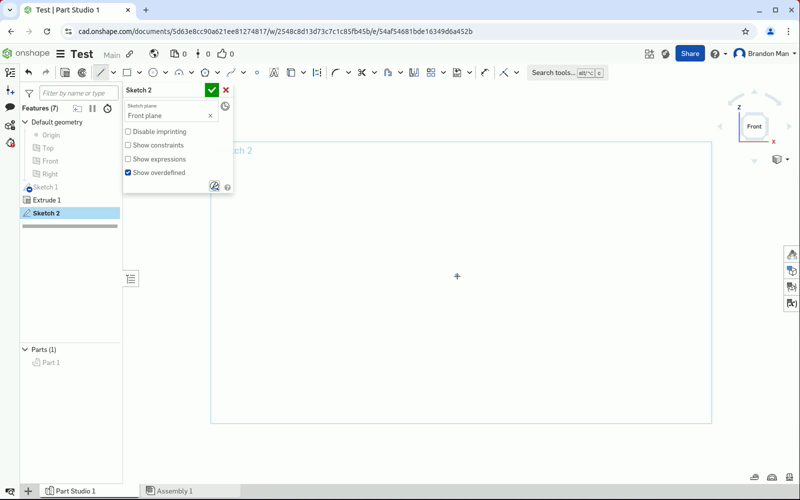
mouse_move(487, 275)
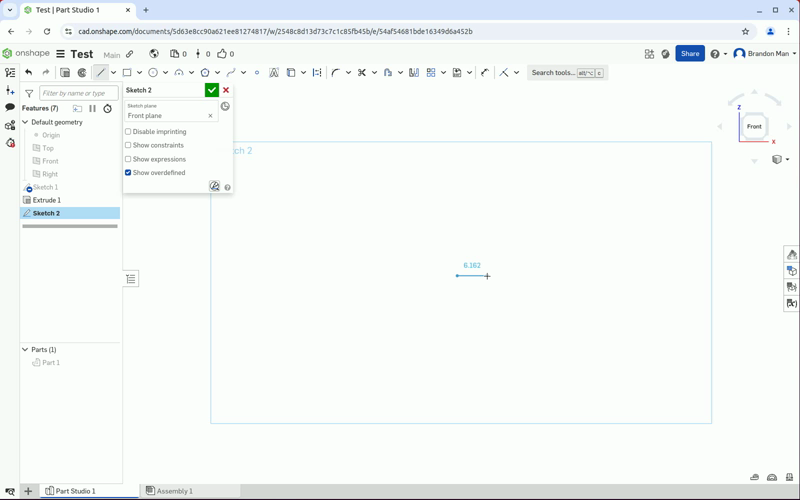
mouse_move(464, 275)
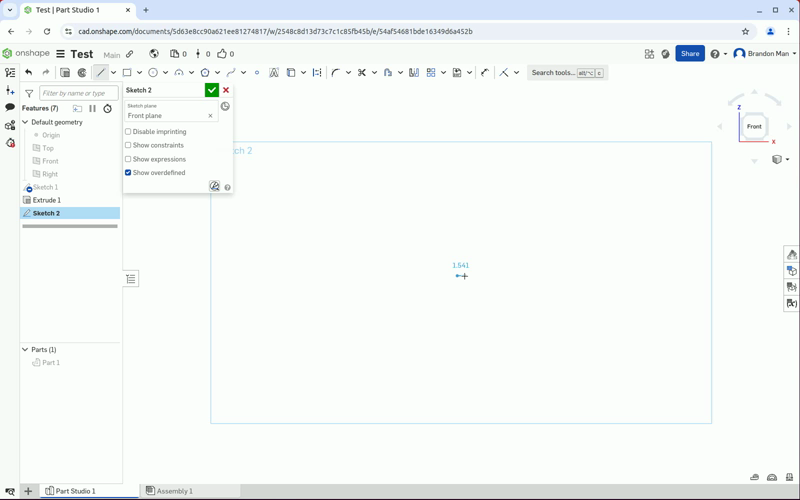
scroll(6)
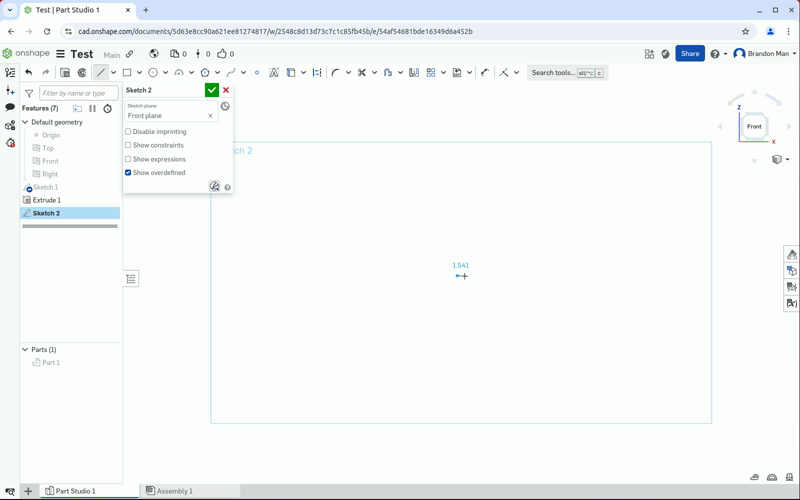
scroll(6)
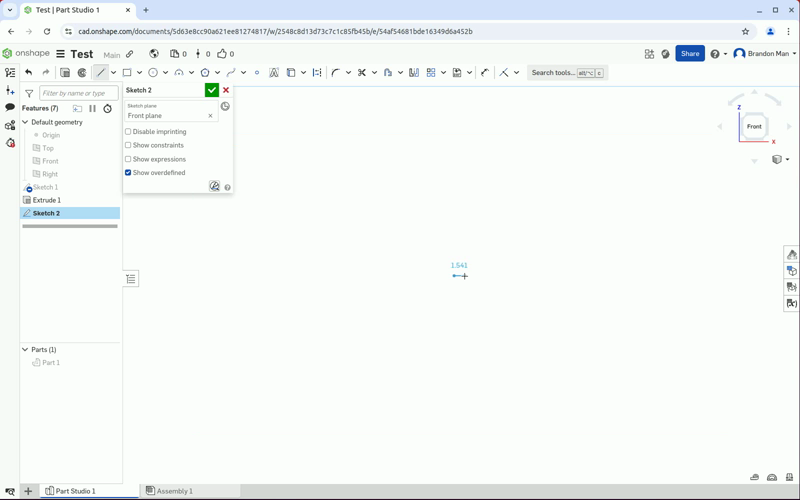
scroll(6)
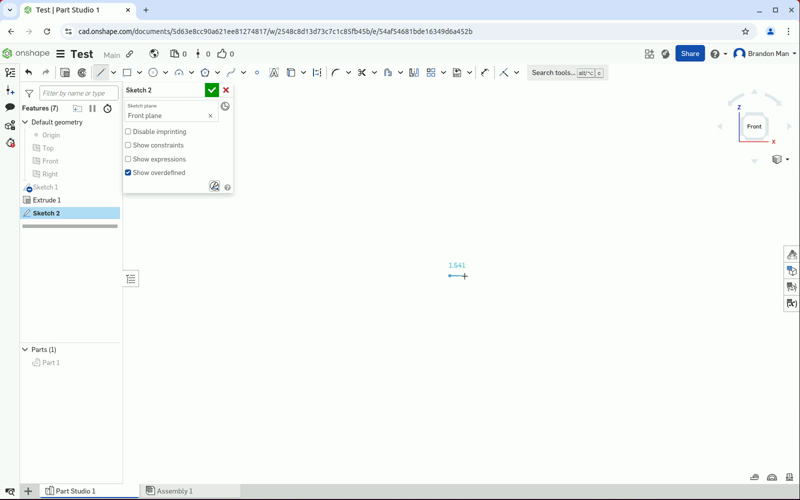
scroll(6)
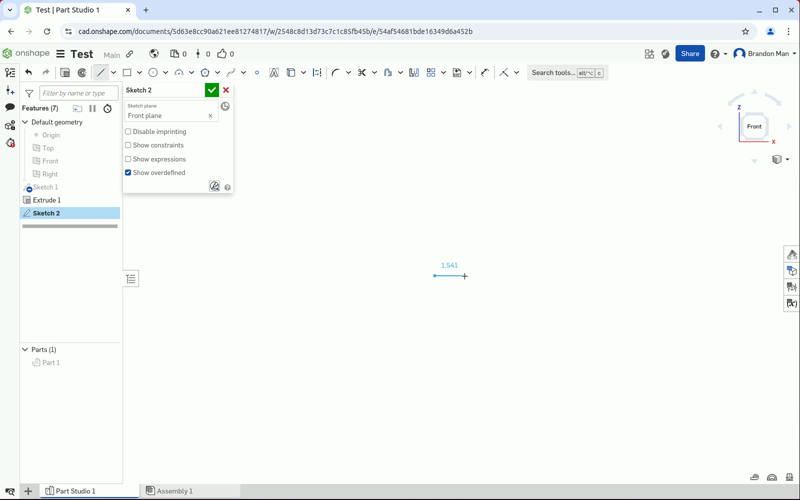
scroll(6)
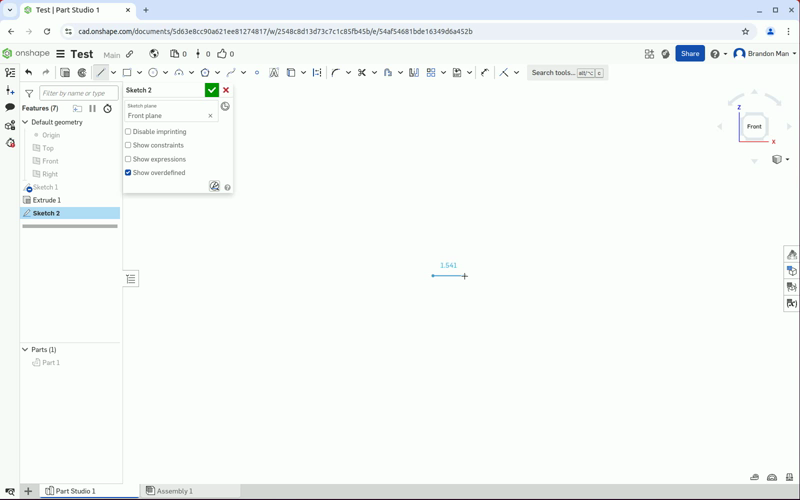
scroll(6)
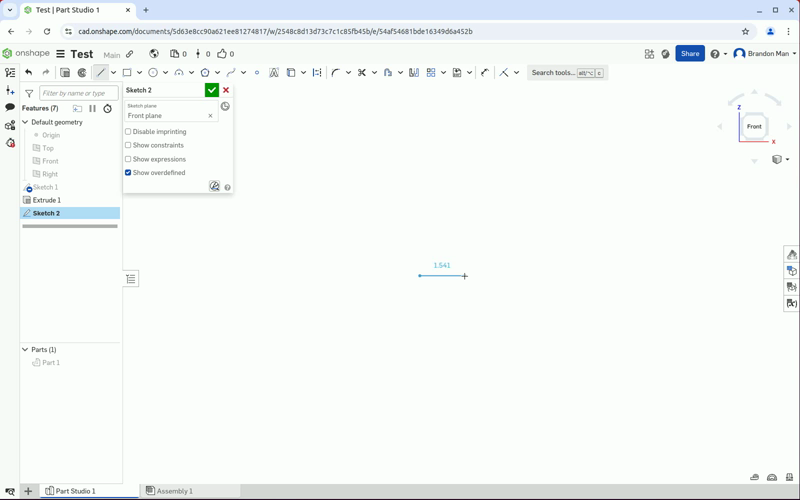
scroll(6)
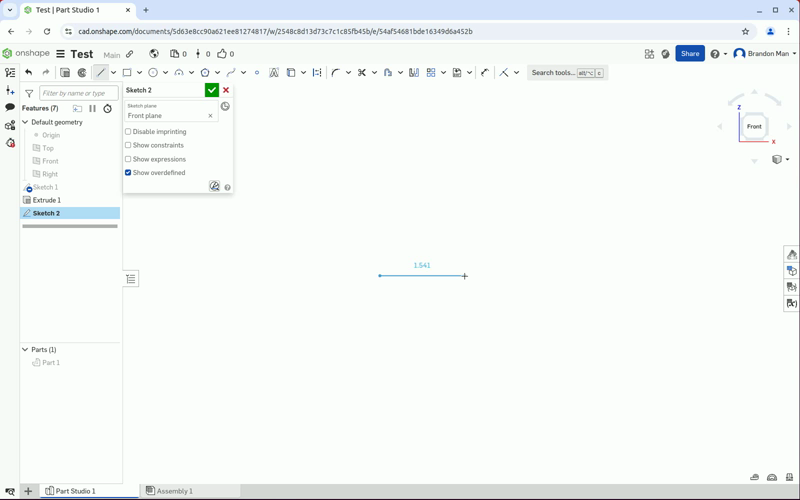
click(464, 275)
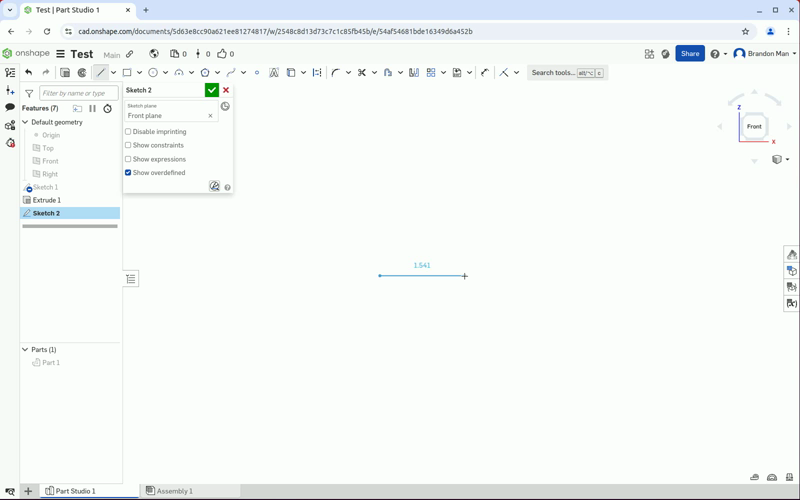
scroll(-6)
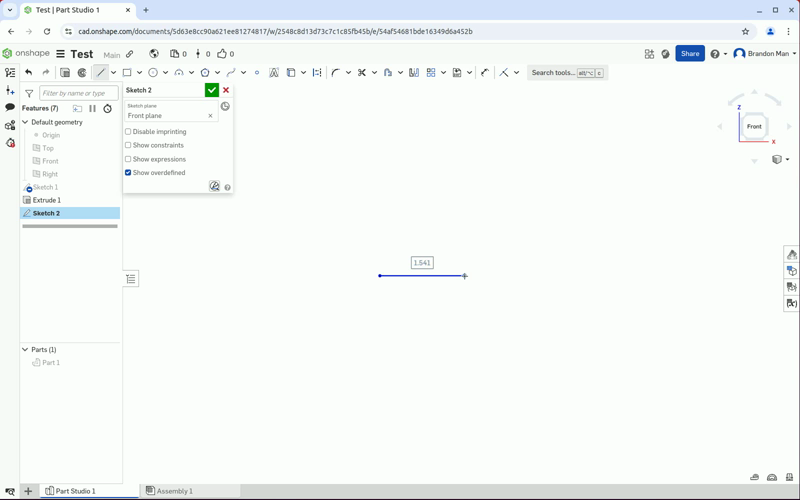
scroll(-6)
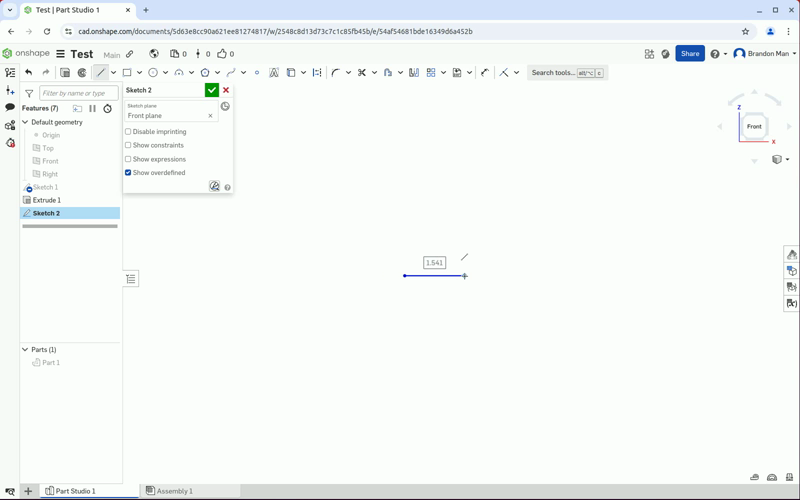
scroll(-6)
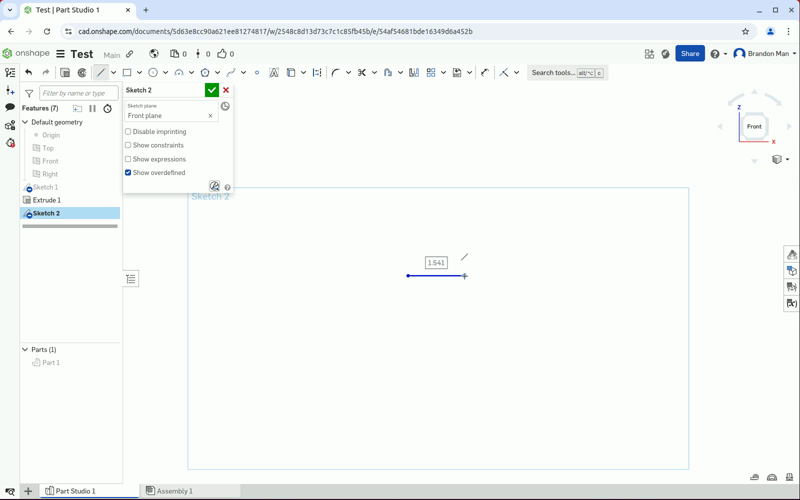
scroll(-6)
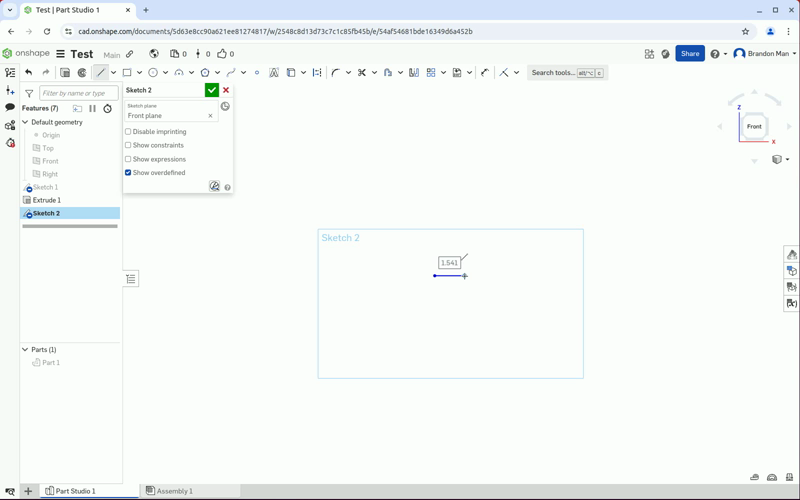
scroll(-6)
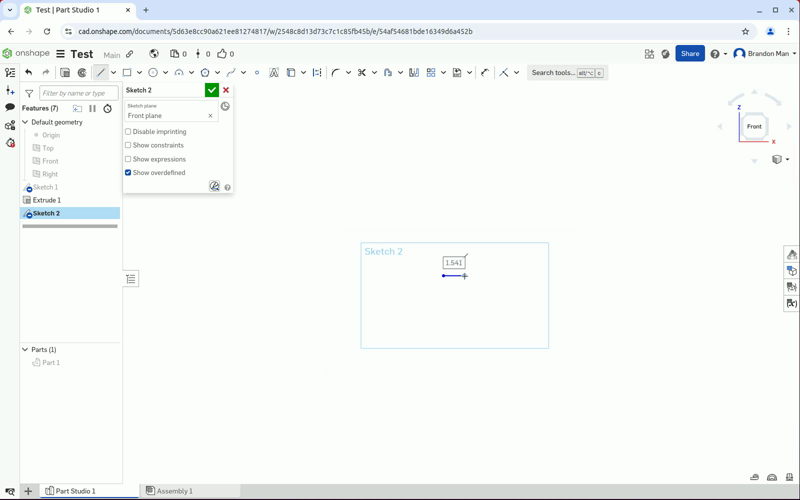
scroll(-6)
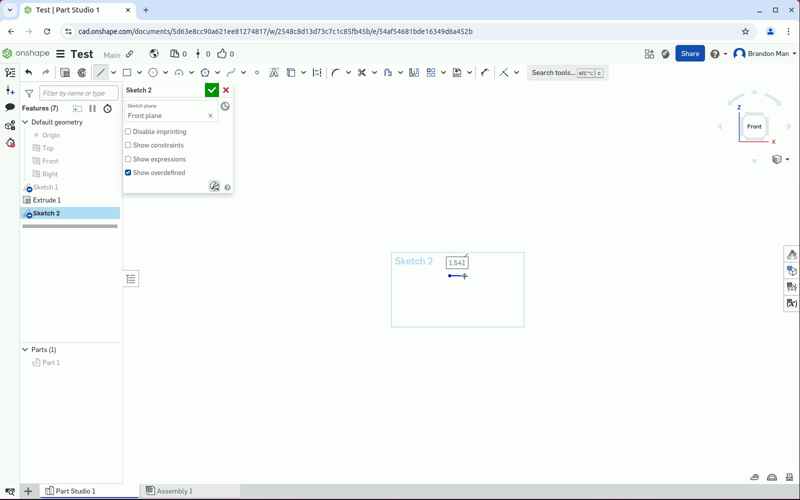
scroll(-6)
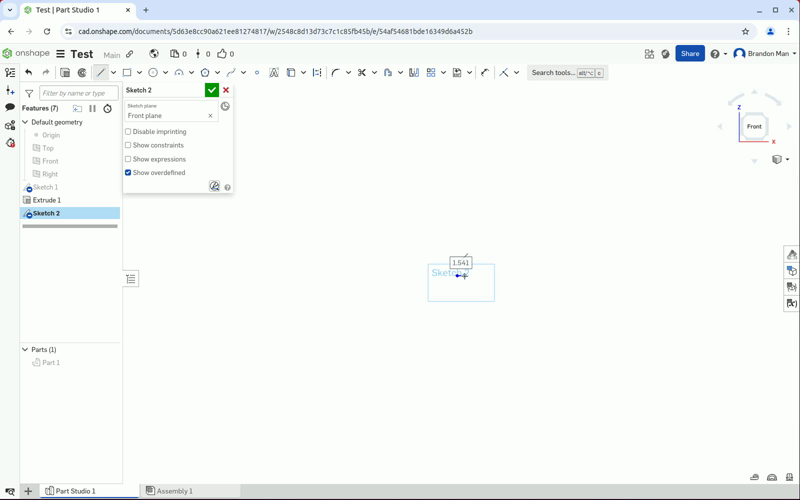
key_up(shift)
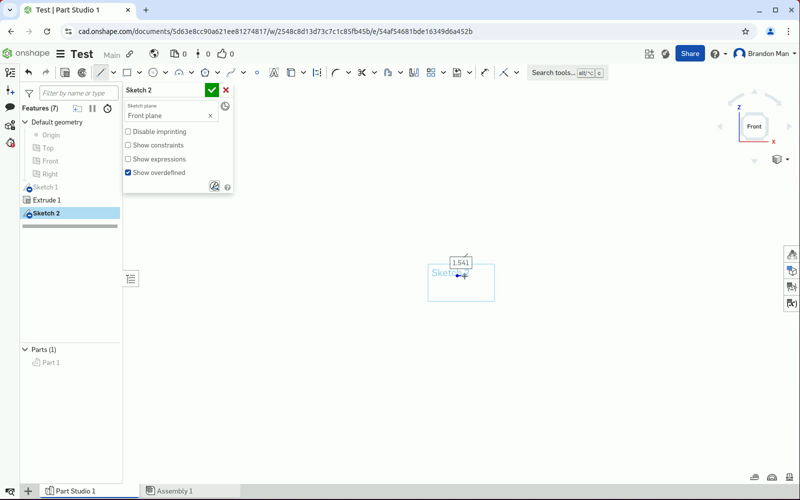
key_down(shift)
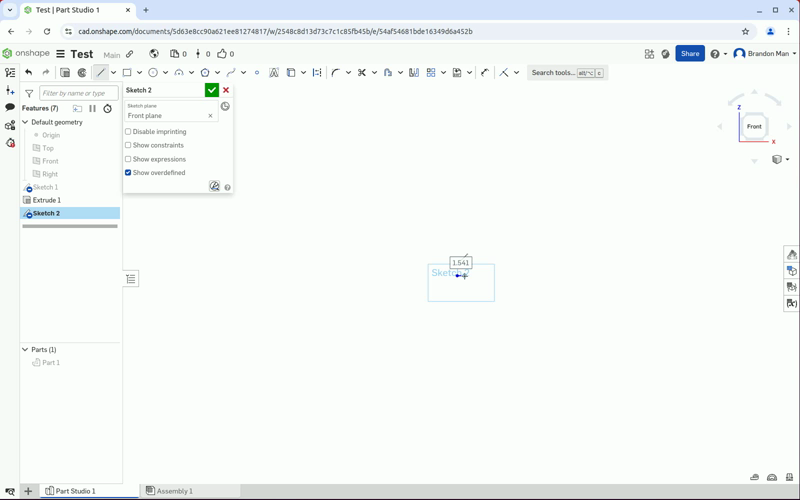
mouse_move(464, 177)
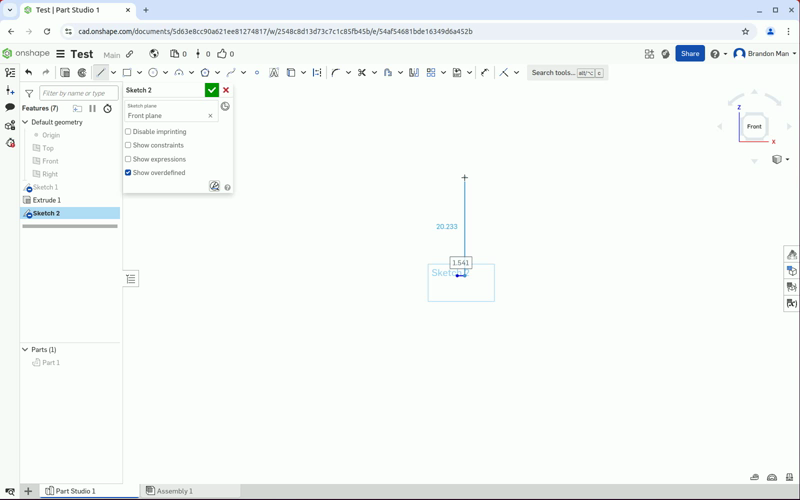
click(464, 177)
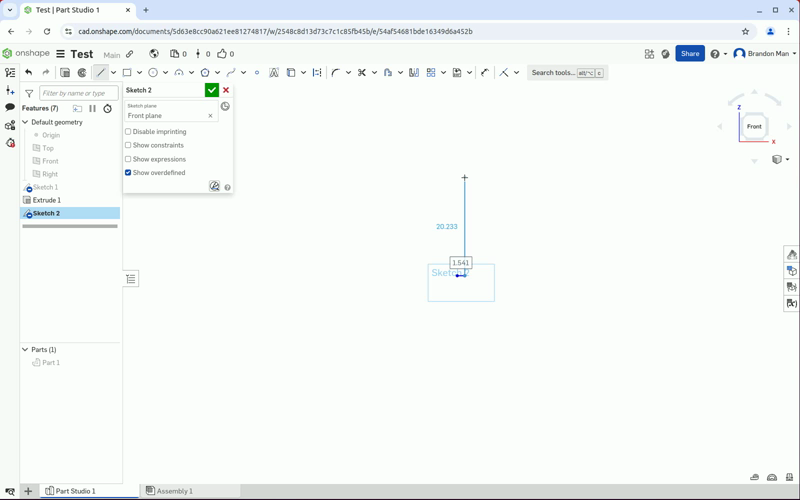
key_up(shift)
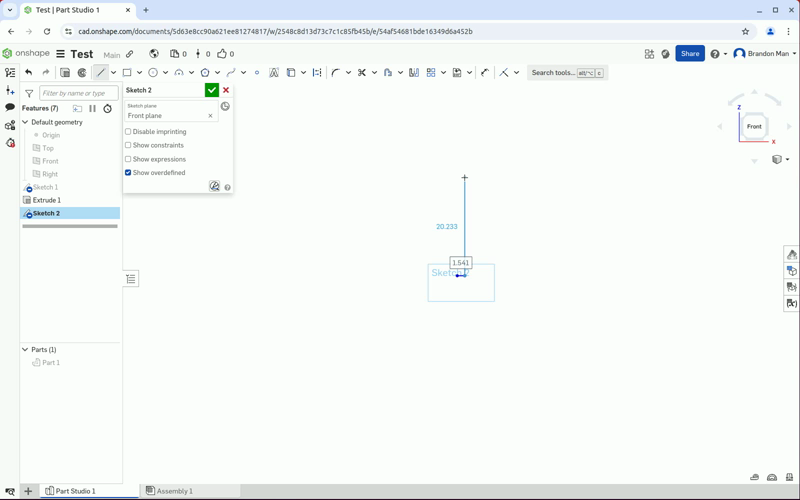
key_down(shift)
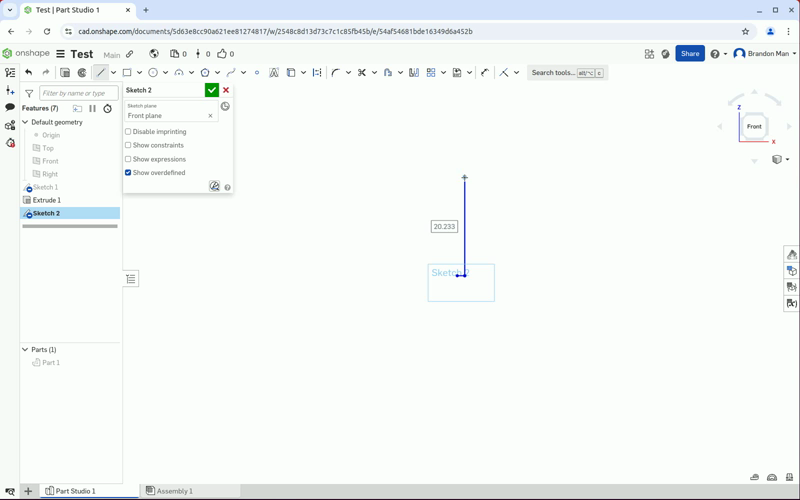
mouse_move(494, 177)
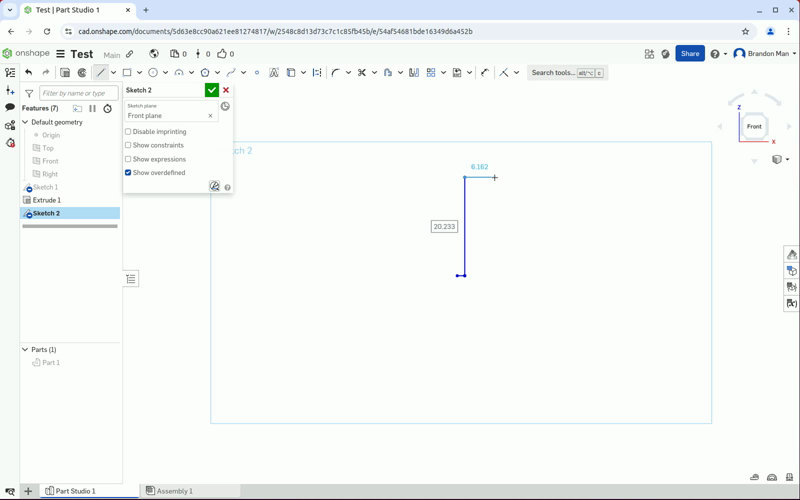
mouse_move(457, 177)
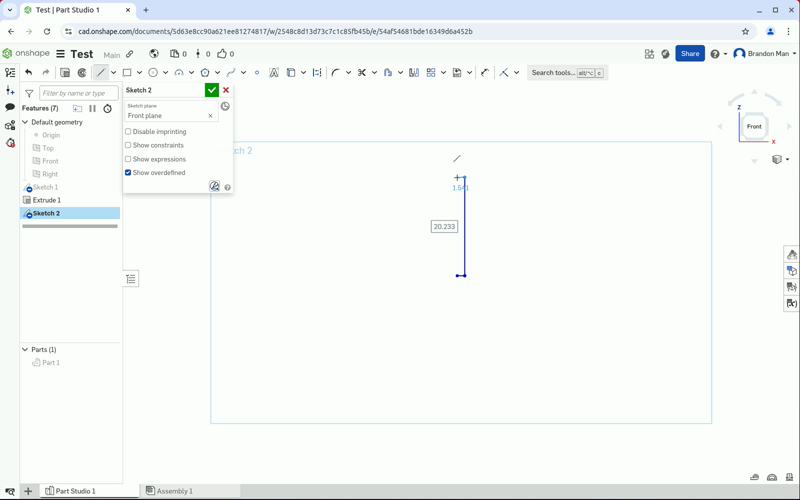
scroll(6)
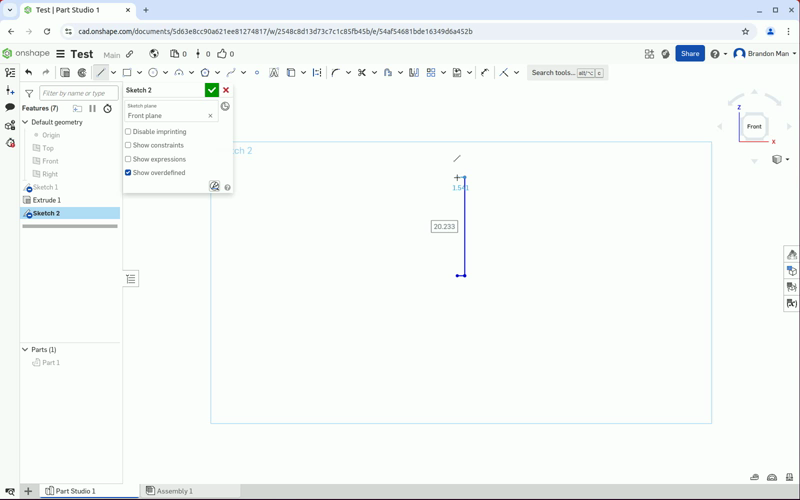
scroll(6)
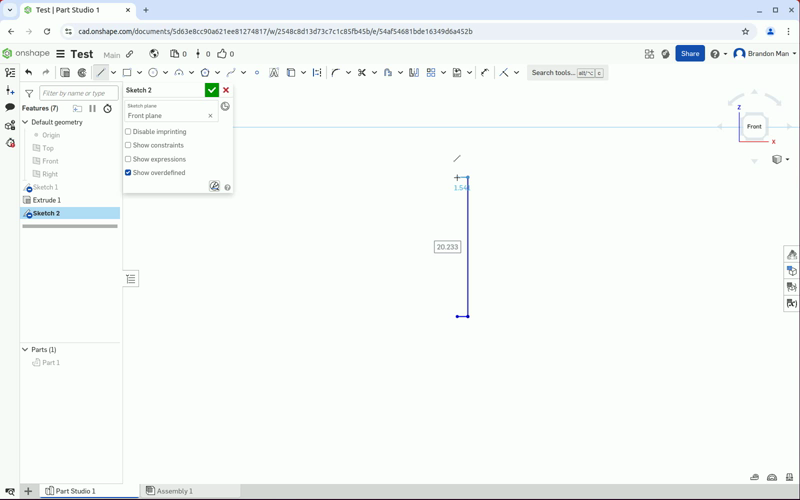
scroll(6)
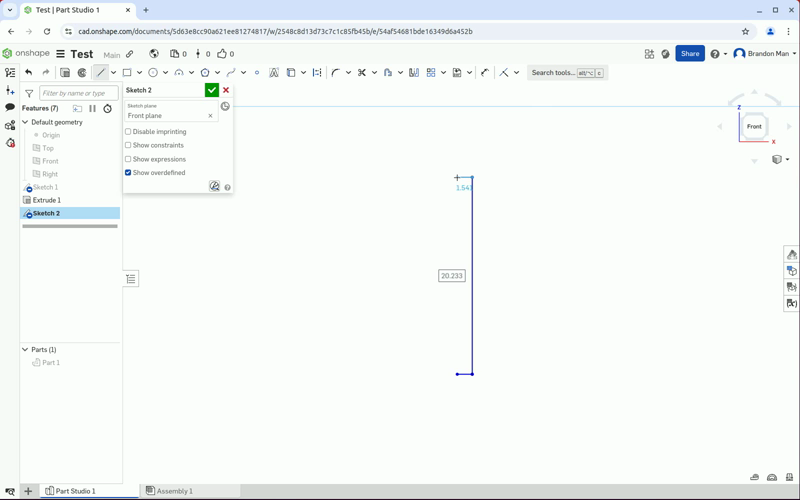
scroll(6)
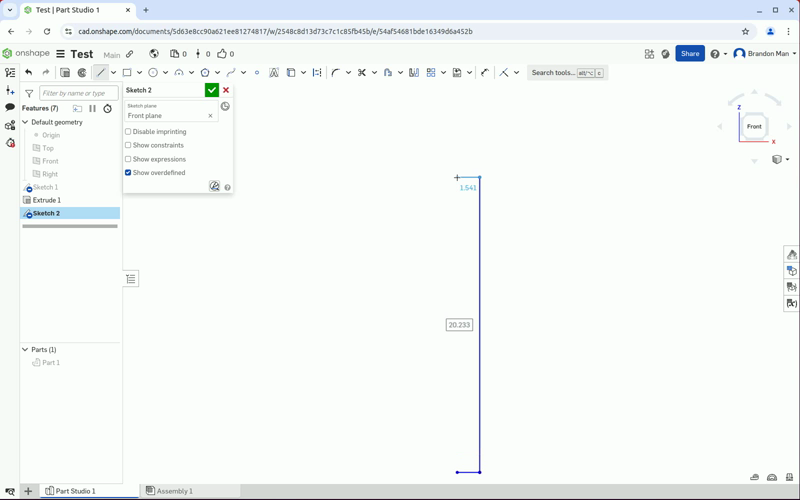
scroll(6)
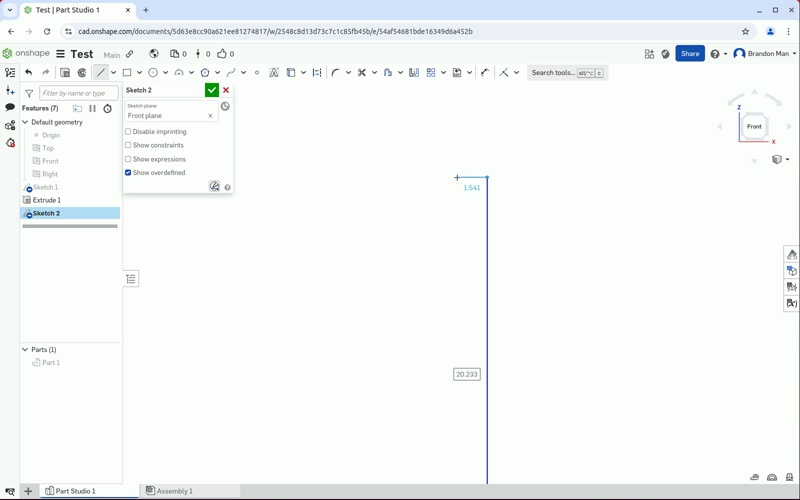
scroll(6)
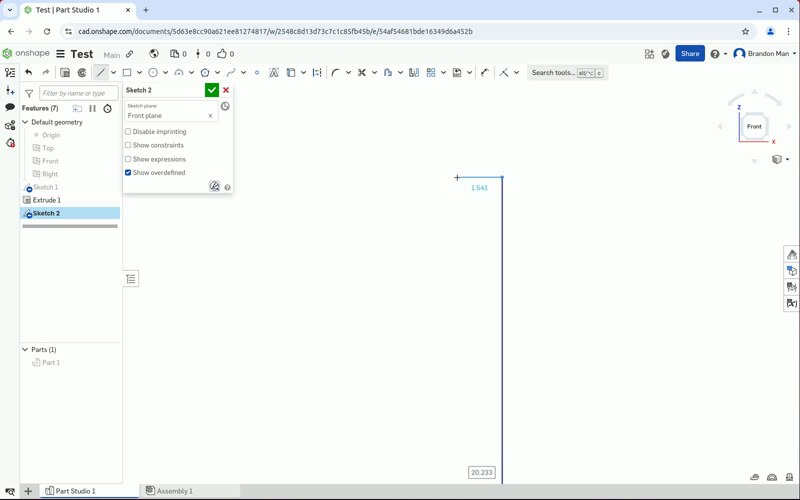
scroll(6)
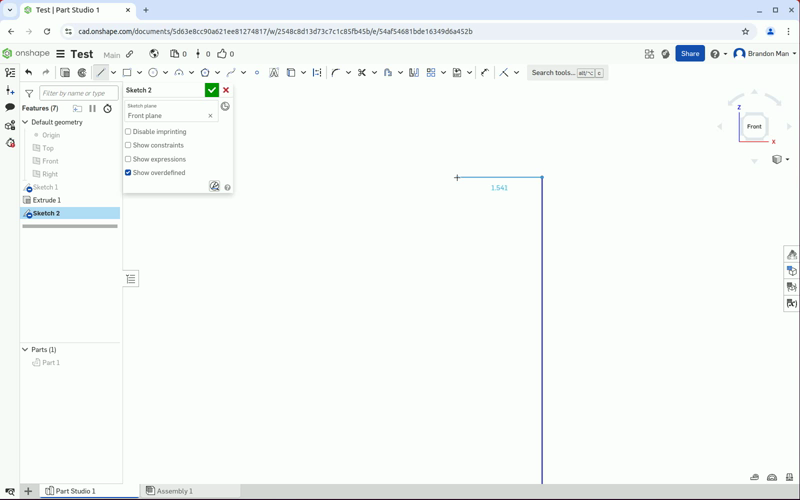
click(457, 177)
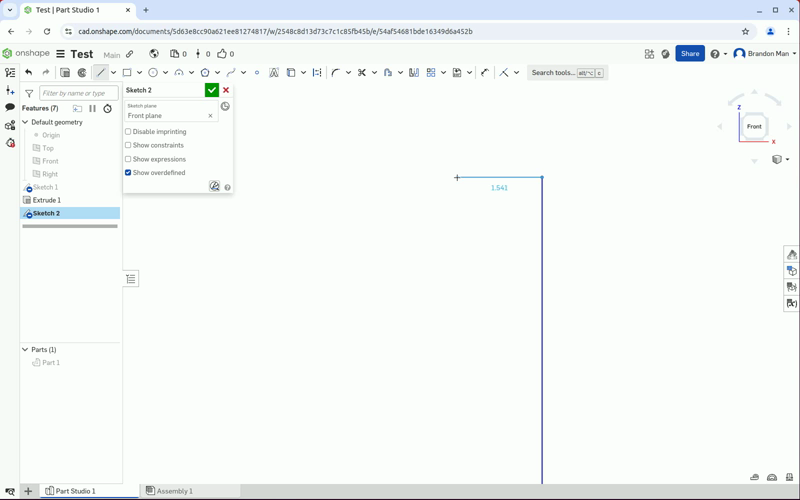
scroll(-6)
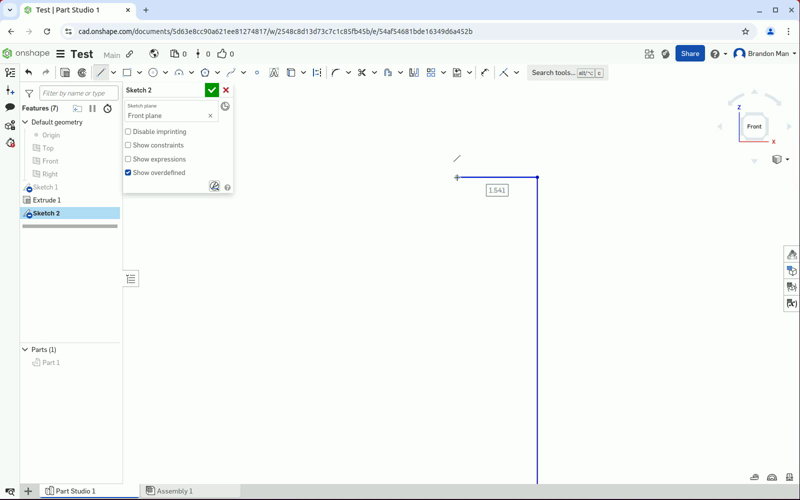
scroll(-6)
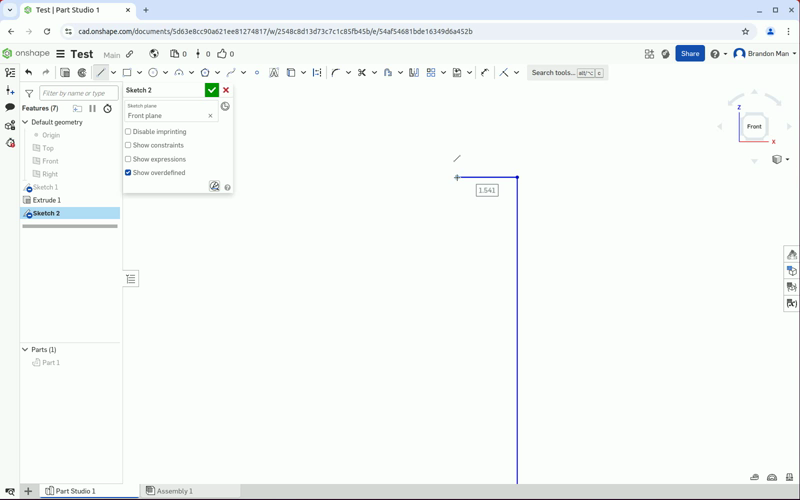
scroll(-6)
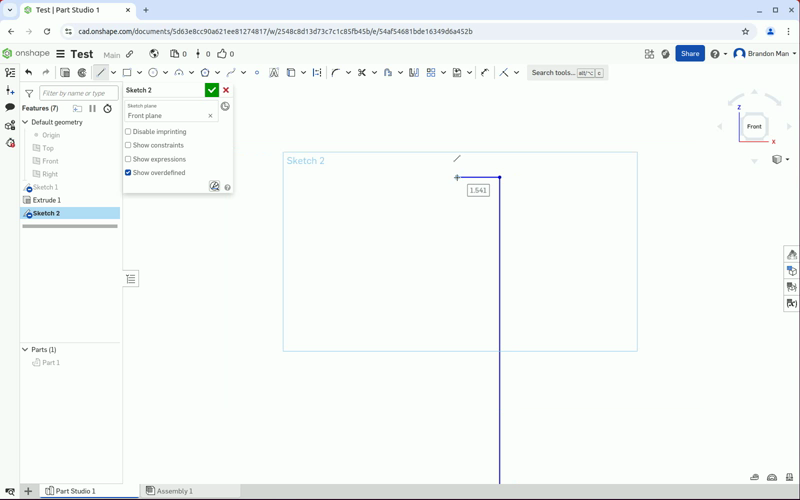
scroll(-6)
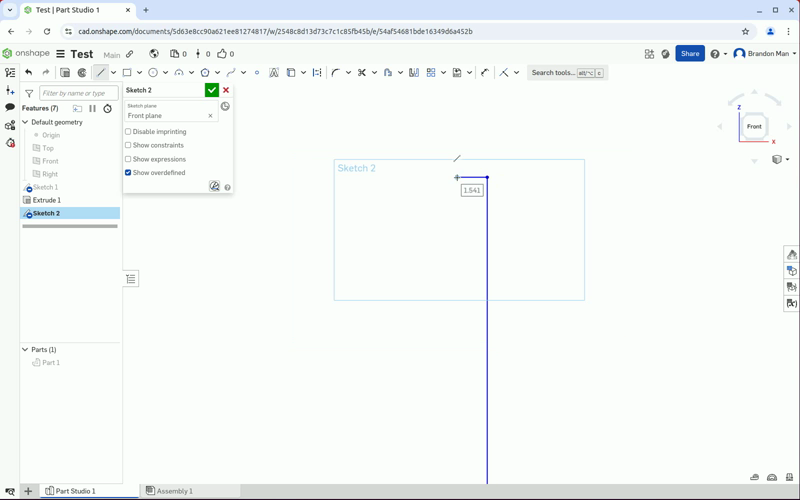
scroll(-6)
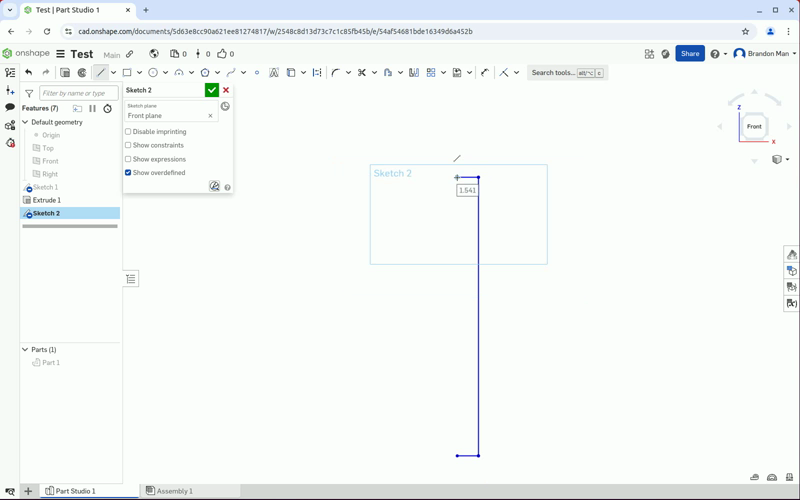
scroll(-6)
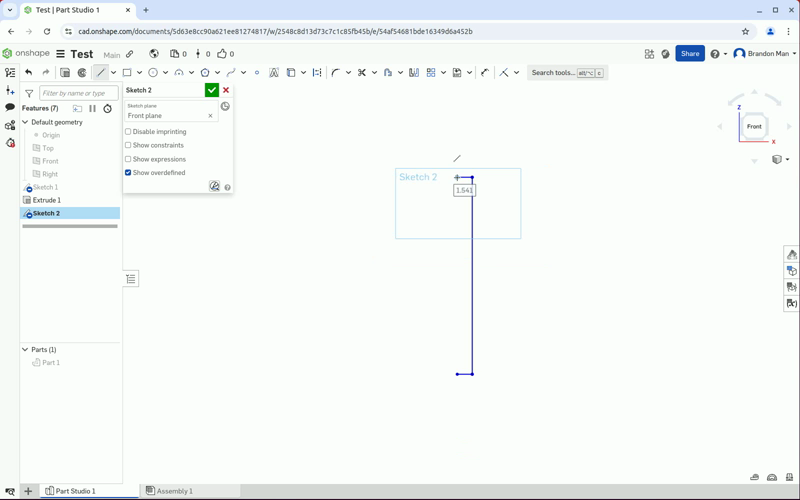
scroll(-6)
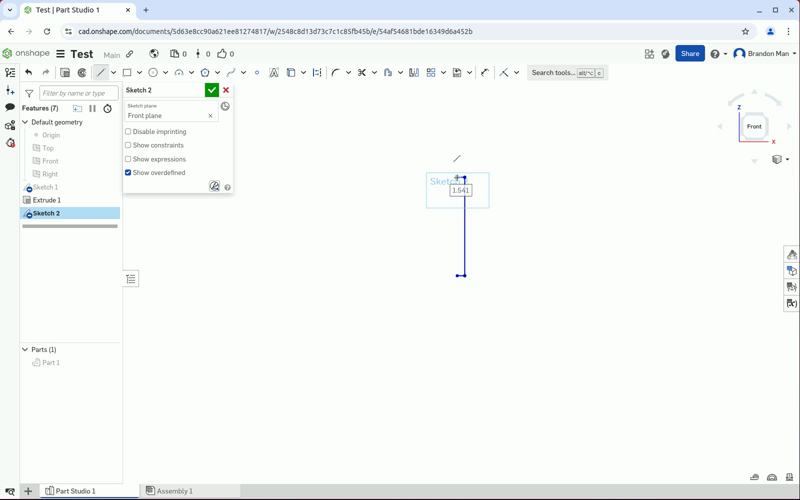
key_up(shift)
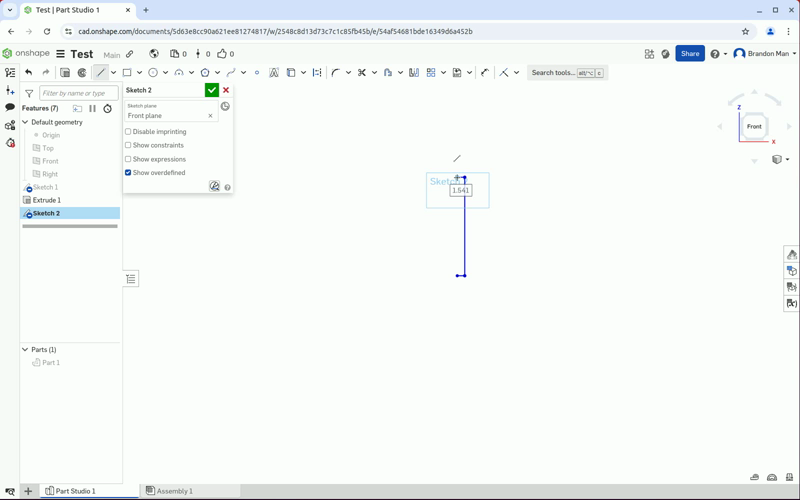
key_down(shift)
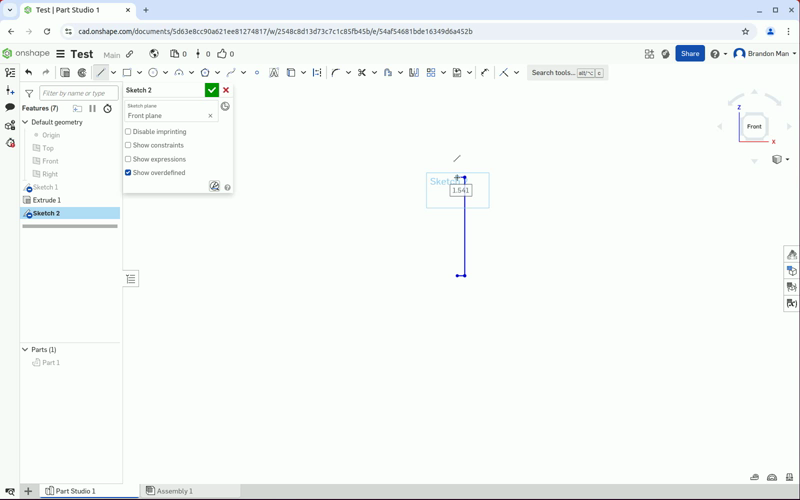
mouse_move(457, 275)
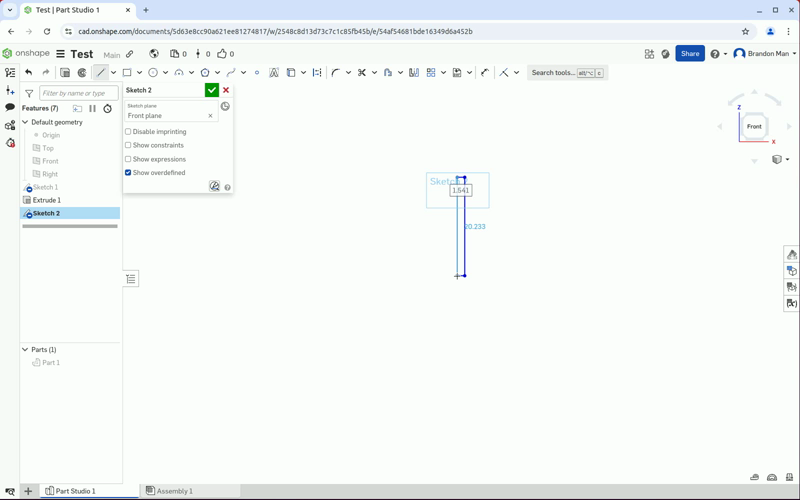
key_up(shift)
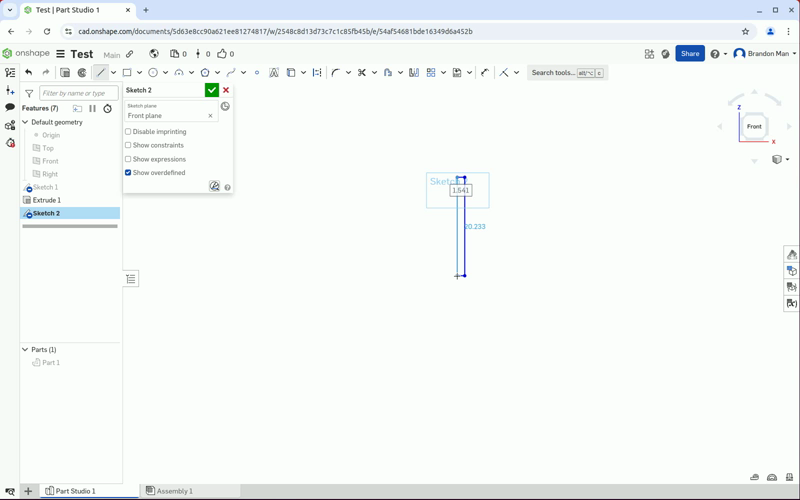
click(457, 275)
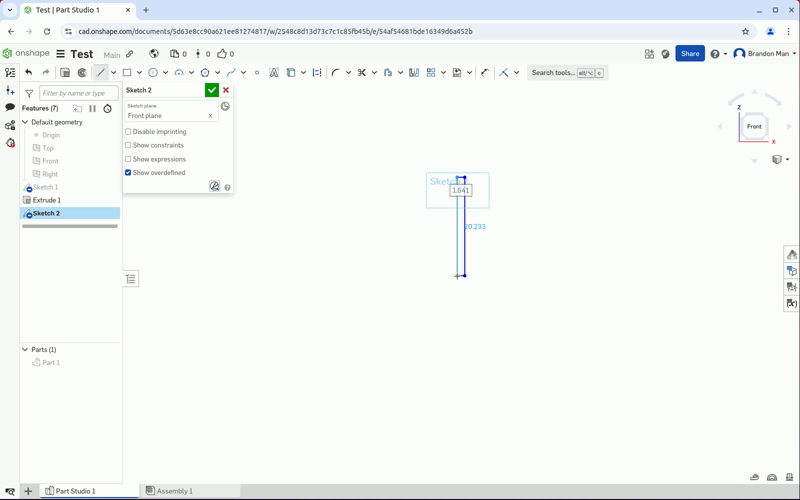
key(esc)
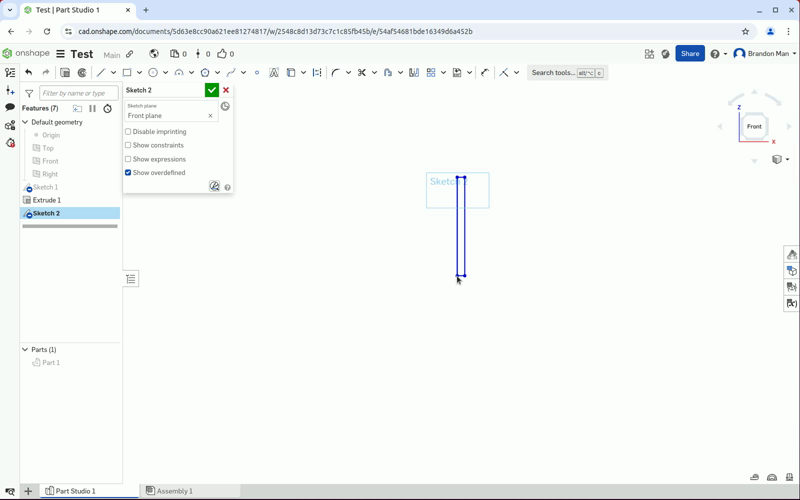
mouse_move(463, 193)
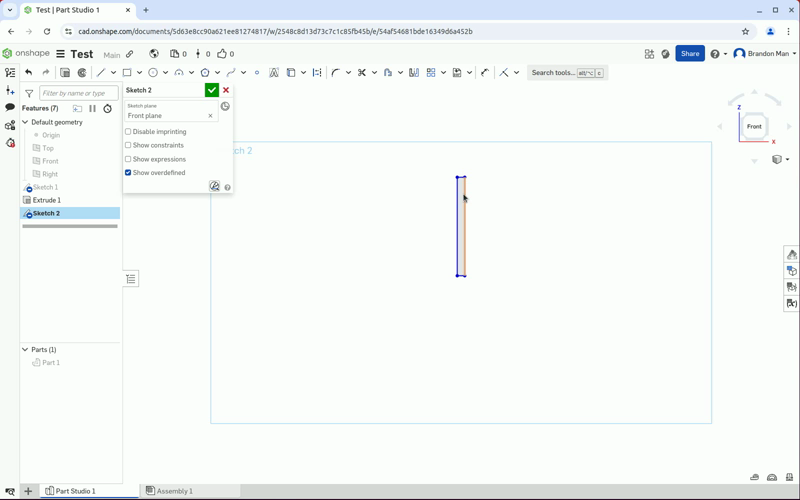
scroll(6)
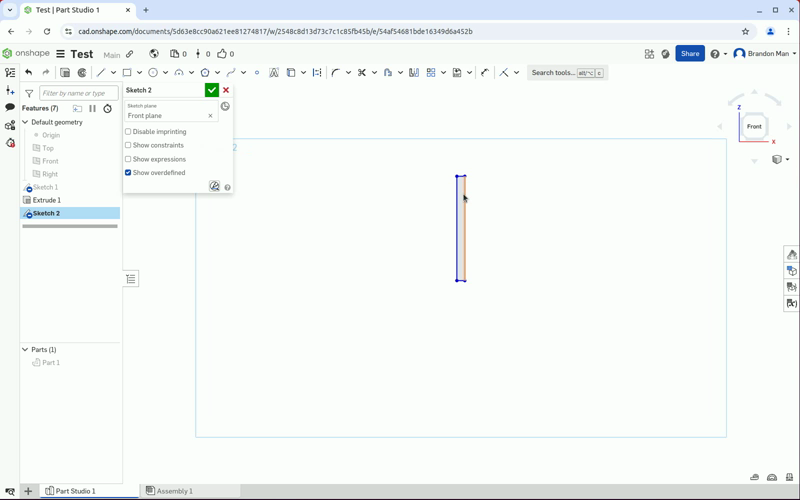
scroll(6)
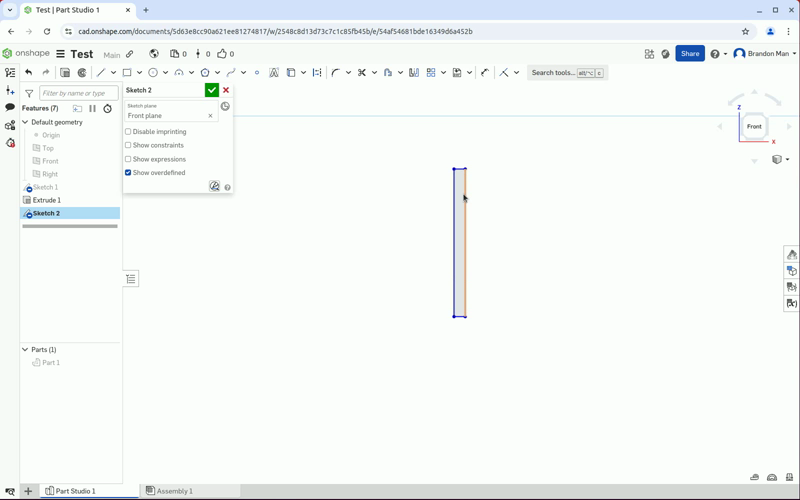
scroll(6)
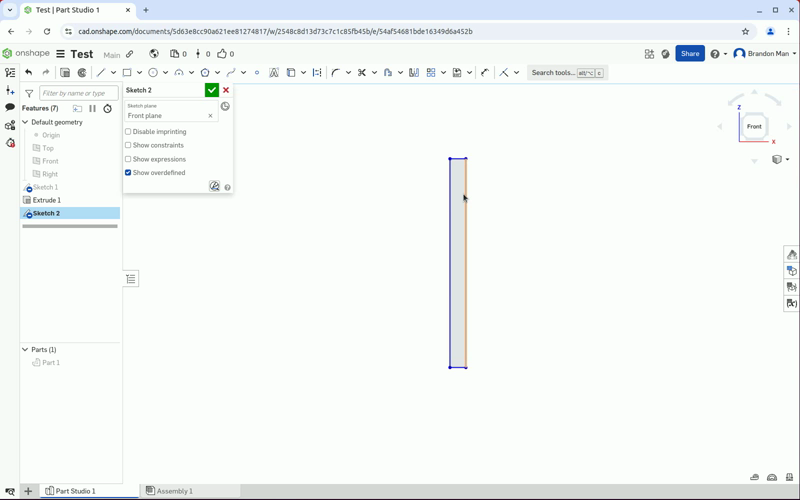
scroll(6)
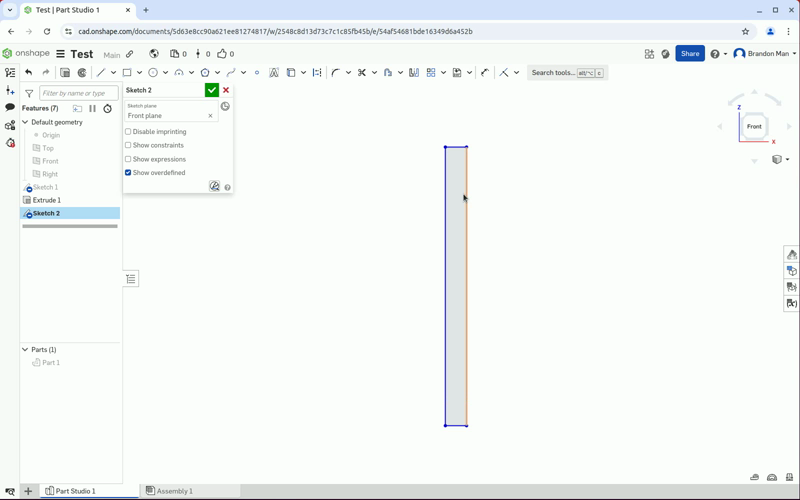
scroll(6)
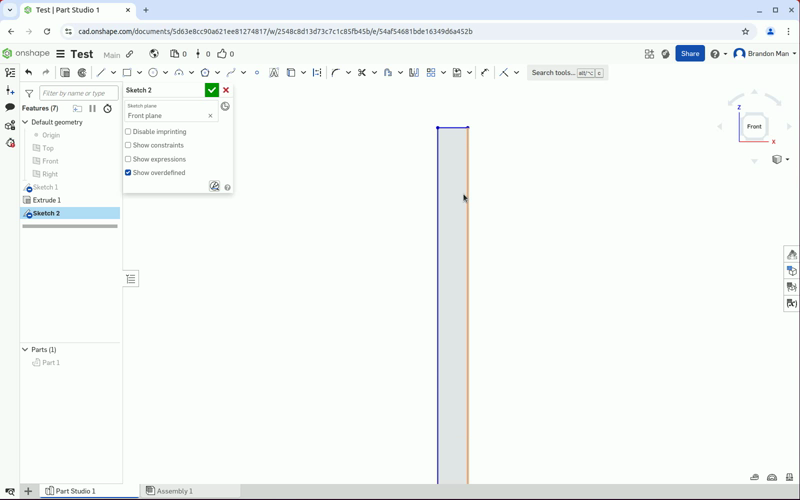
scroll(6)
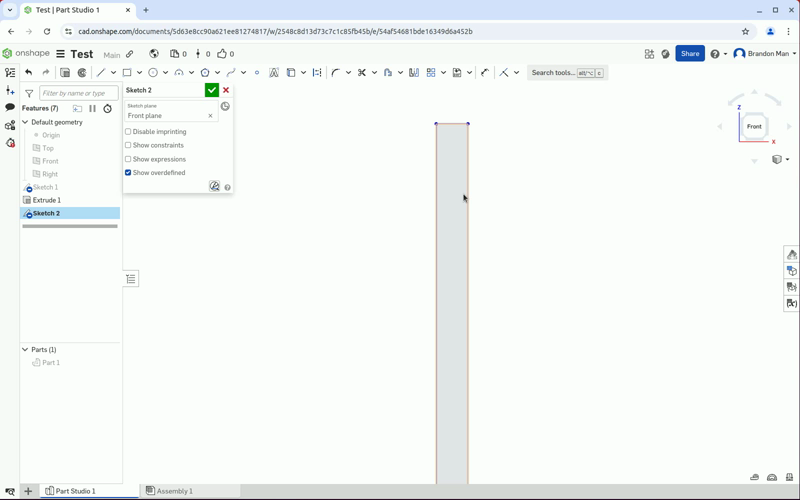
scroll(6)
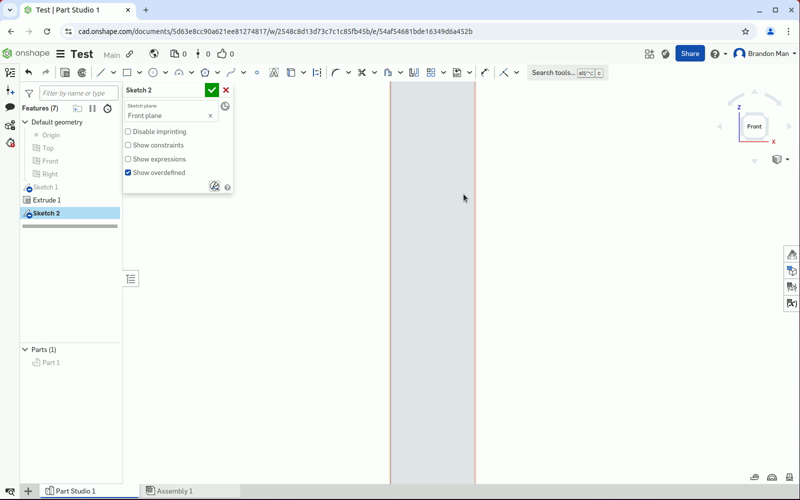
click(463, 193)
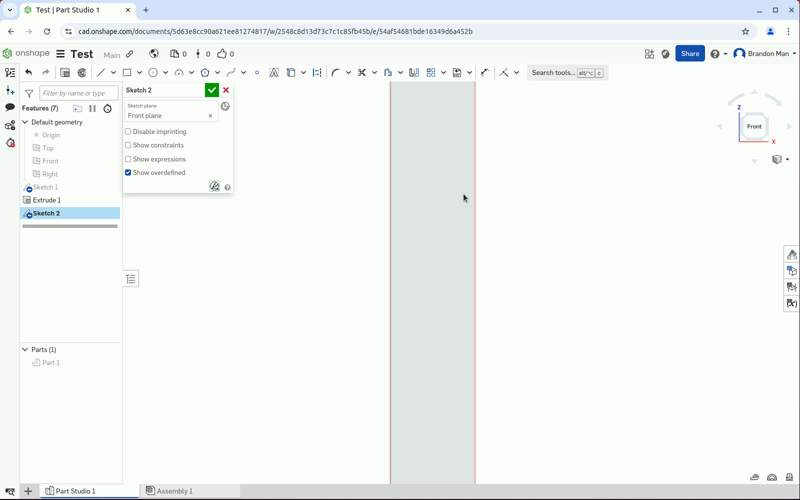
scroll(-6)
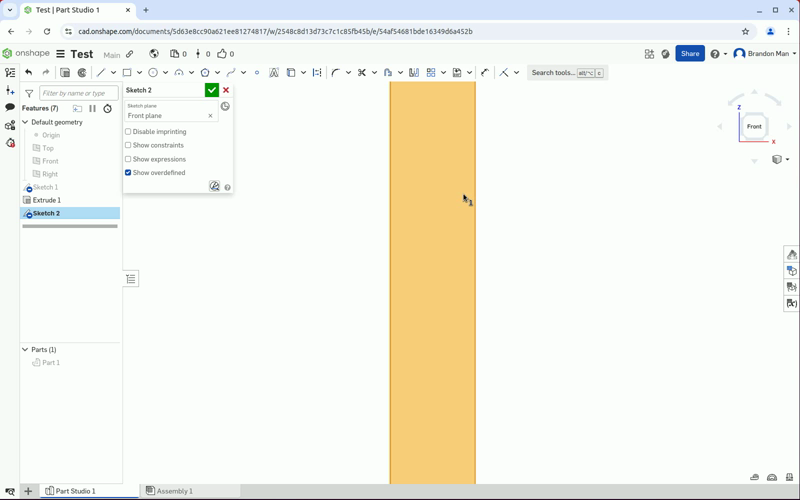
scroll(-6)
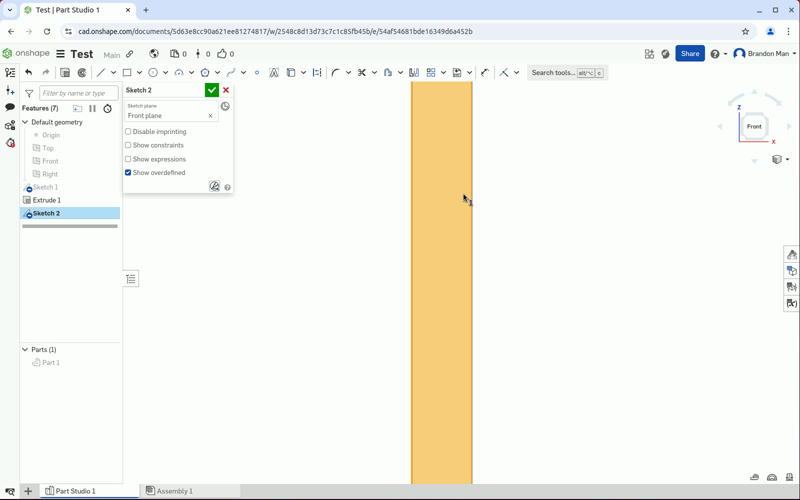
scroll(-6)
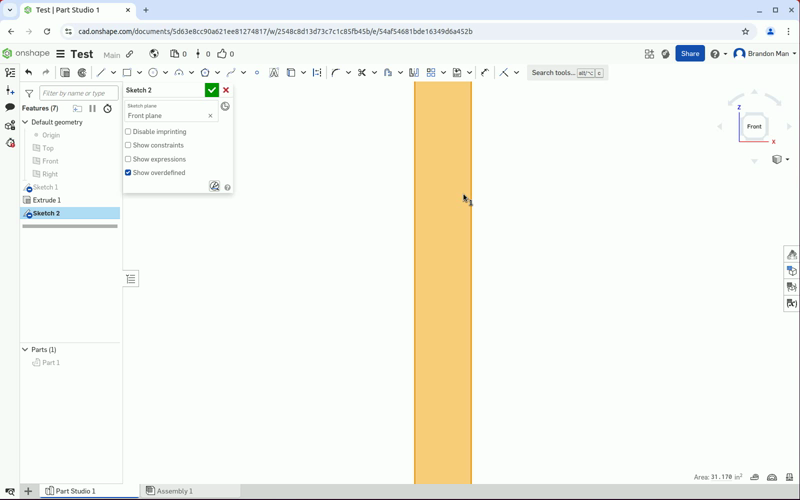
scroll(-6)
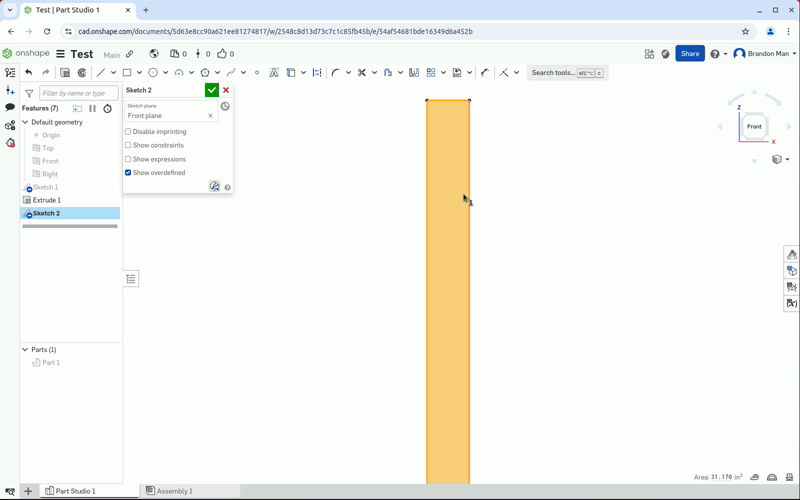
scroll(-6)
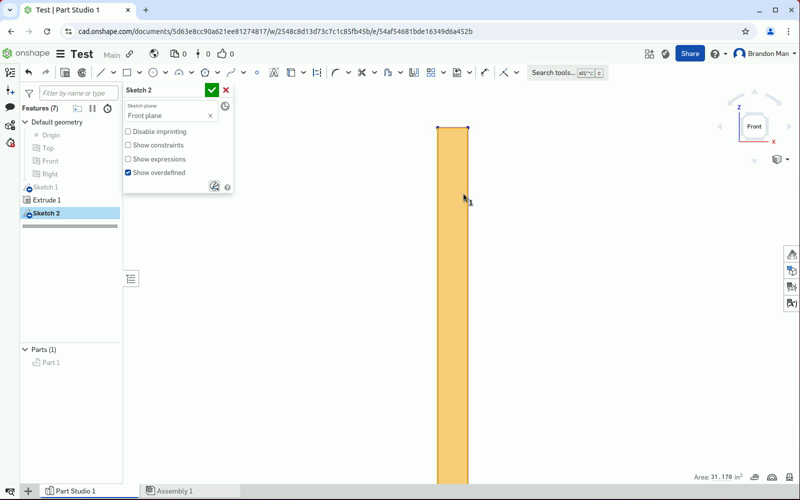
scroll(-6)
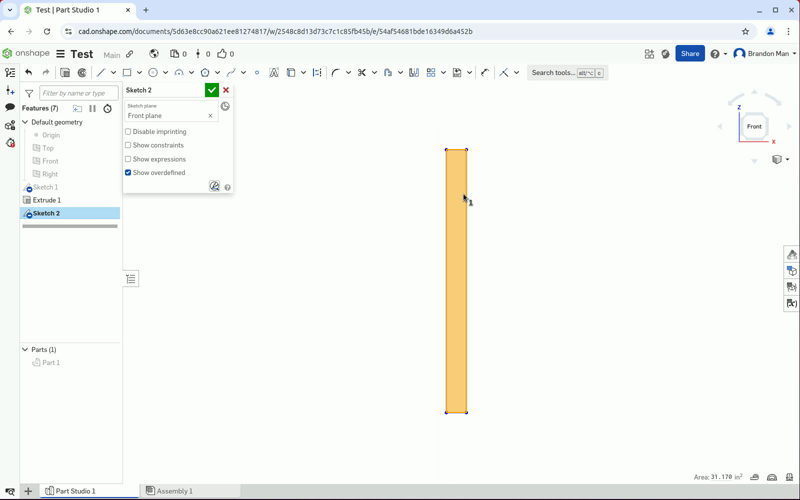
scroll(-6)
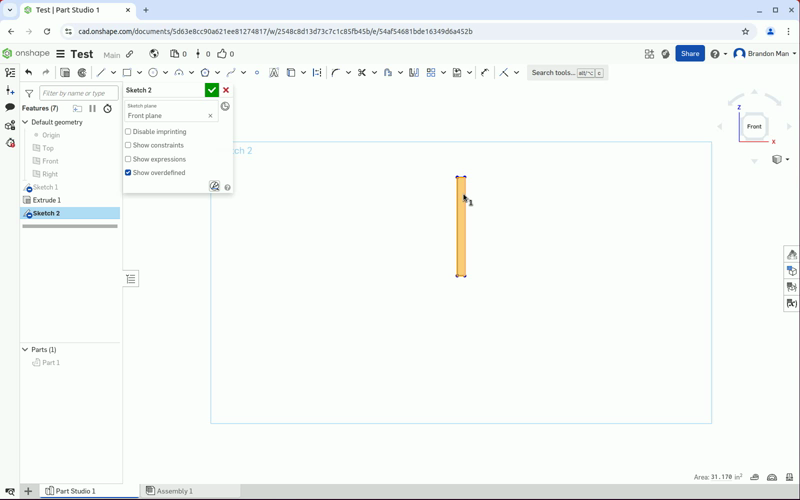
mouse_move(73, 352)
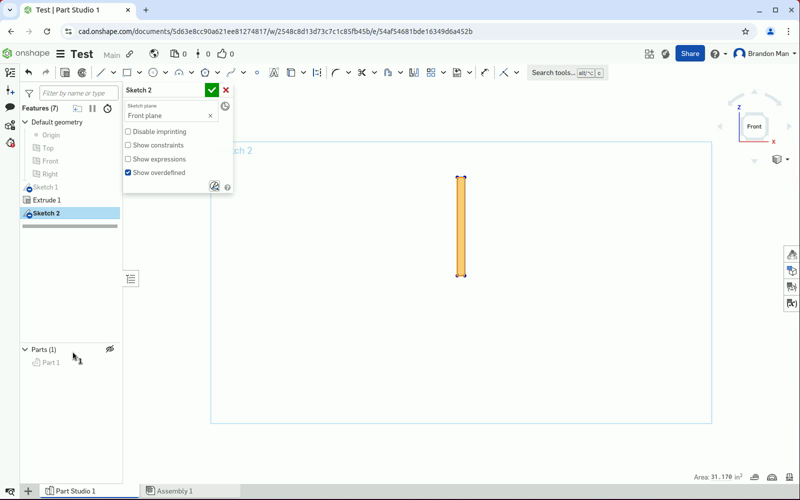
key(shift+y)
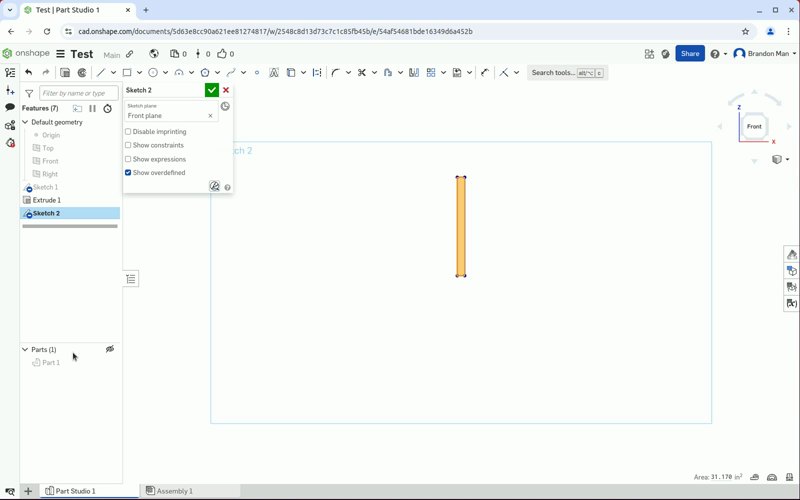
key(shift+e)
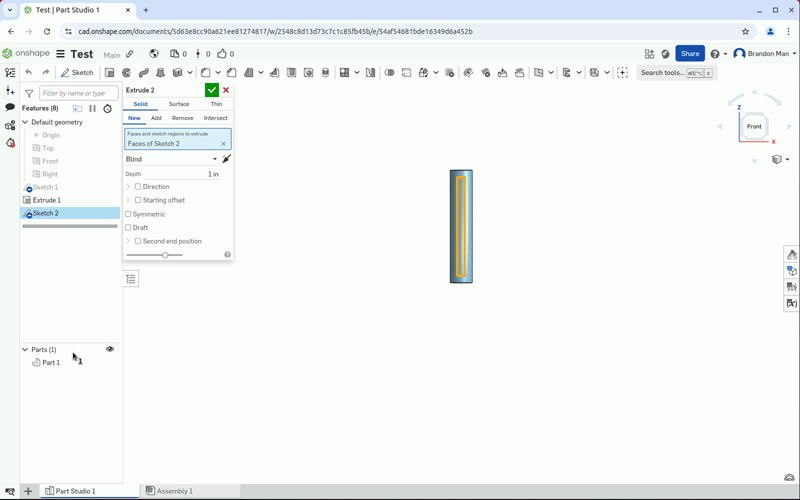
mouse_move(143, 106)
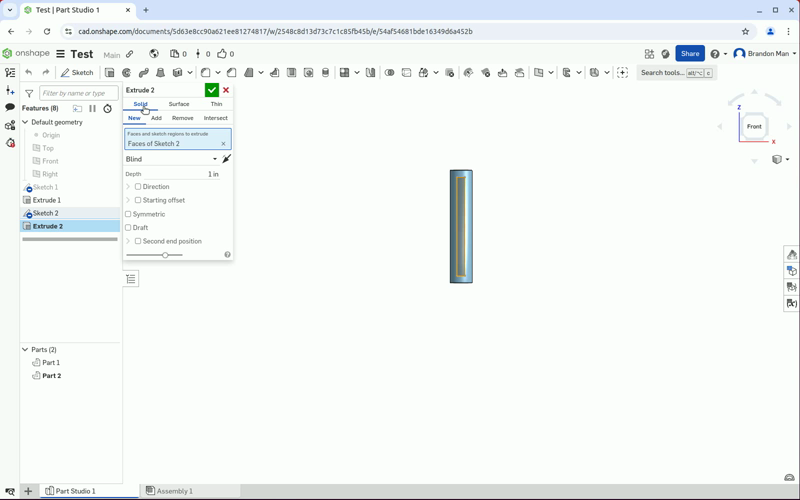
click(143, 106)
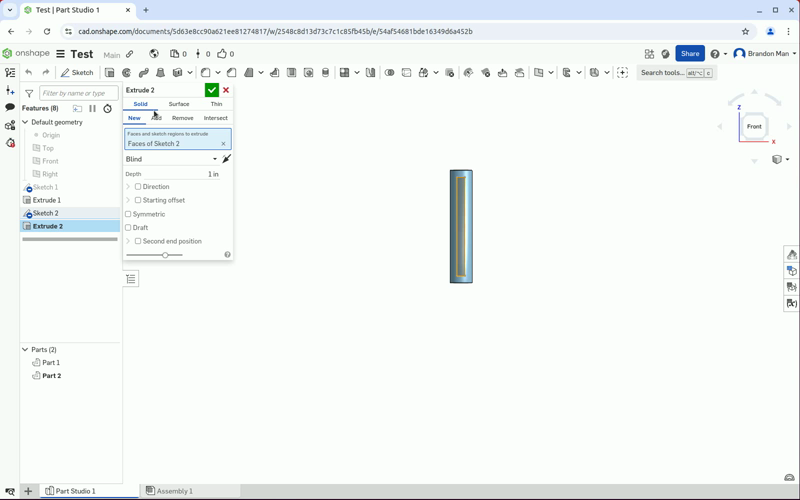
mouse_move(186, 120)
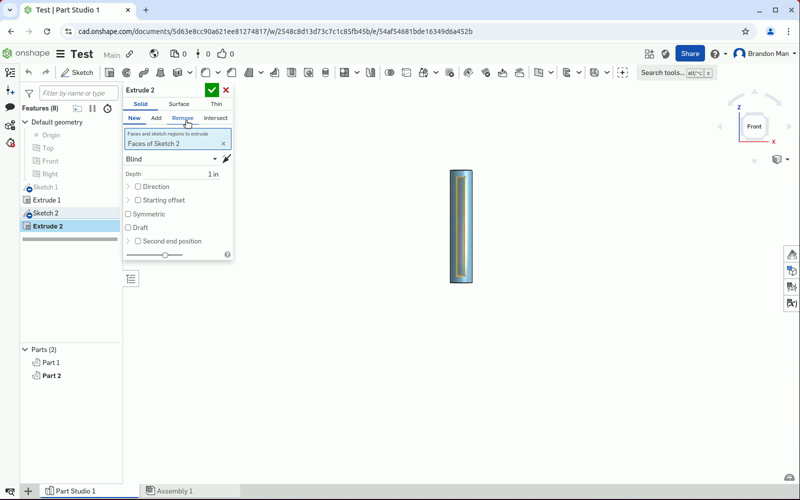
click(186, 120)
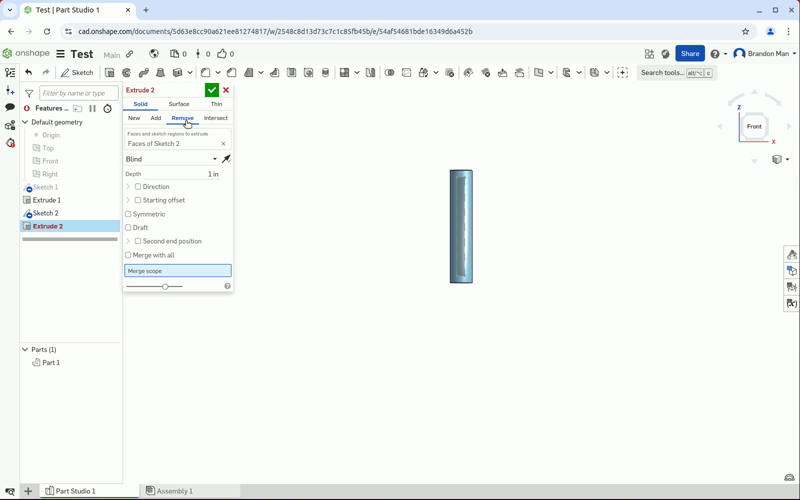
key(tab, 4)
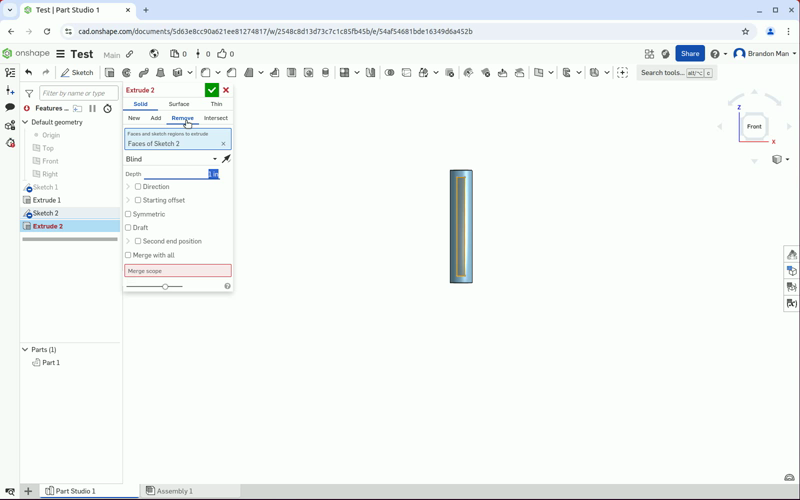
text(11.554)
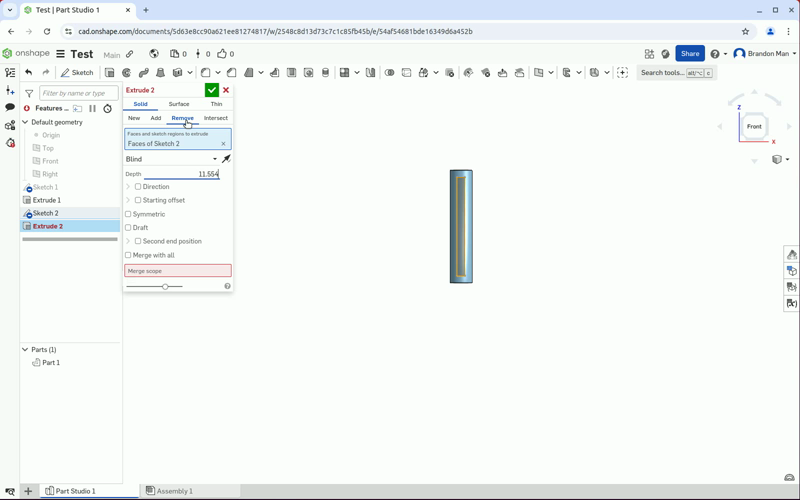
key(tab, 3)
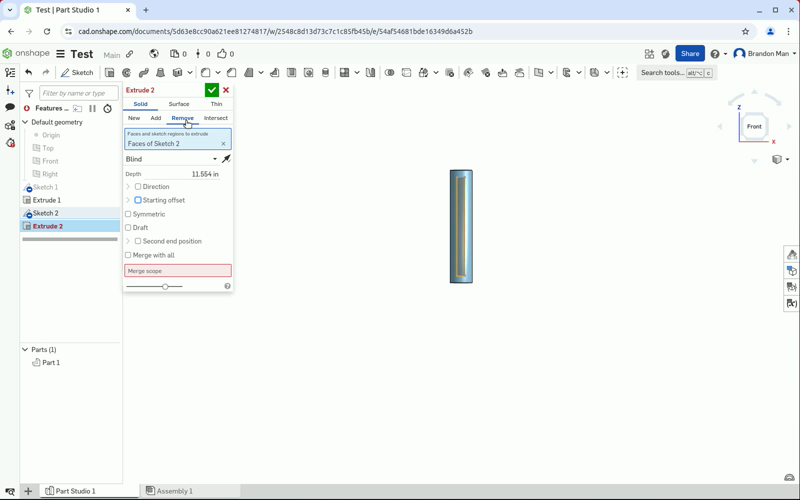
key(tab, 2)
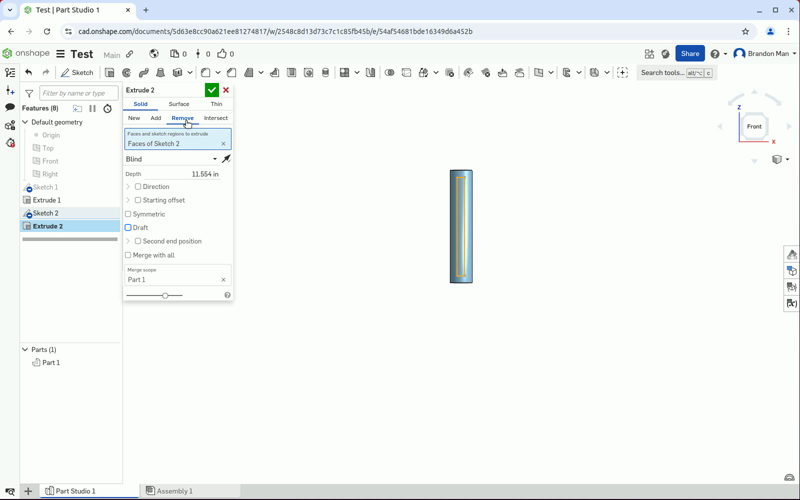
key(space)
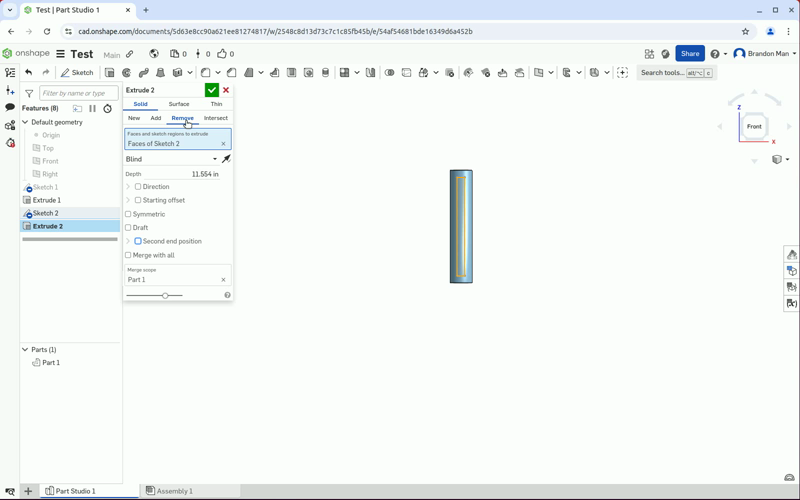
key(tab, 3)
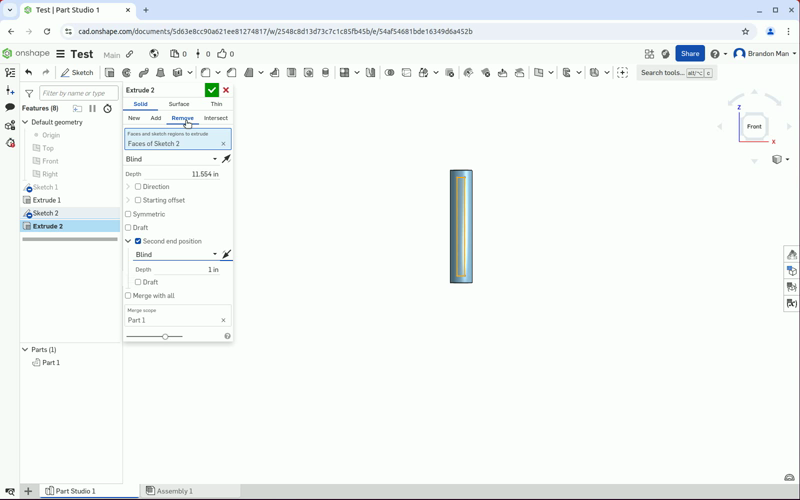
text(11.554)
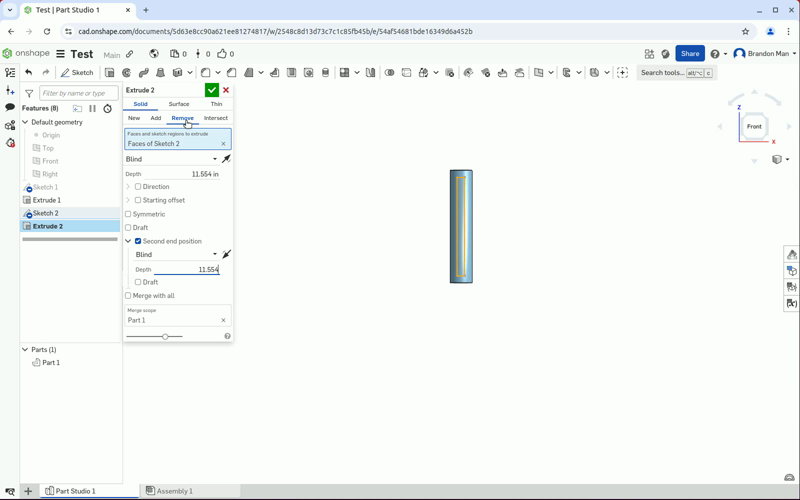
key(tab, 2)
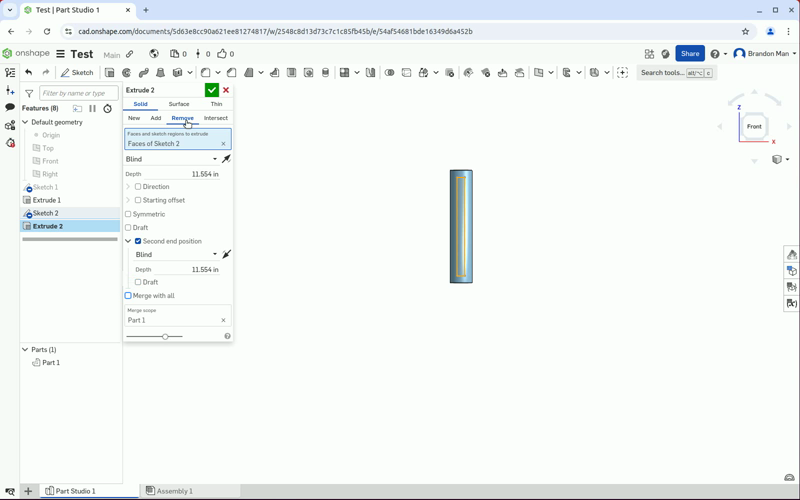
key(space)
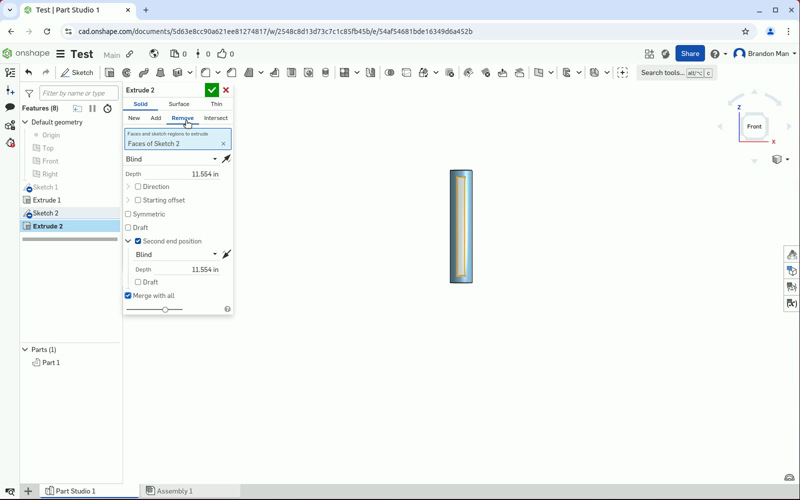
key(enter)
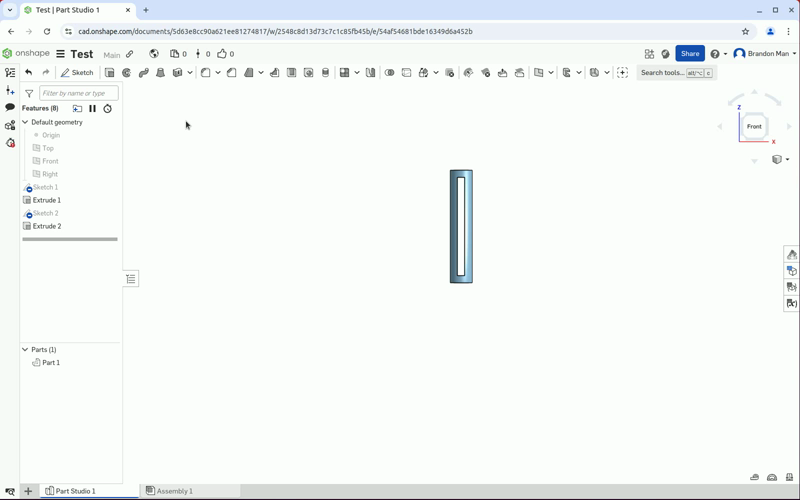
key(shift+h)
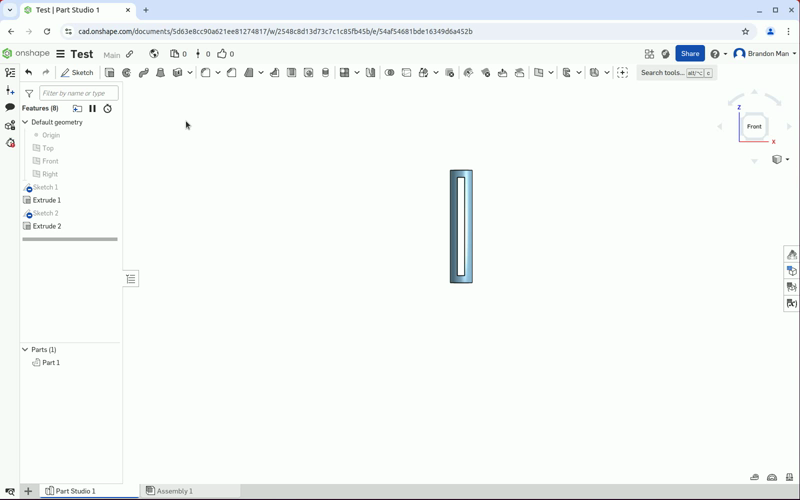
key(shift+h)
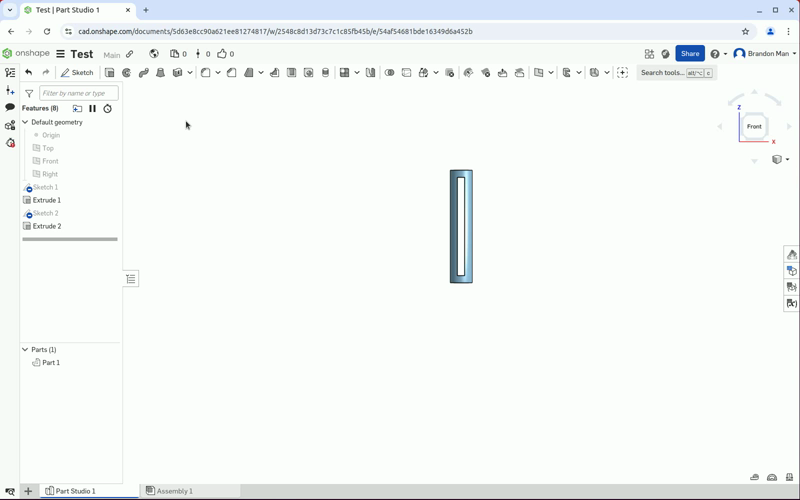
key(shift+7)
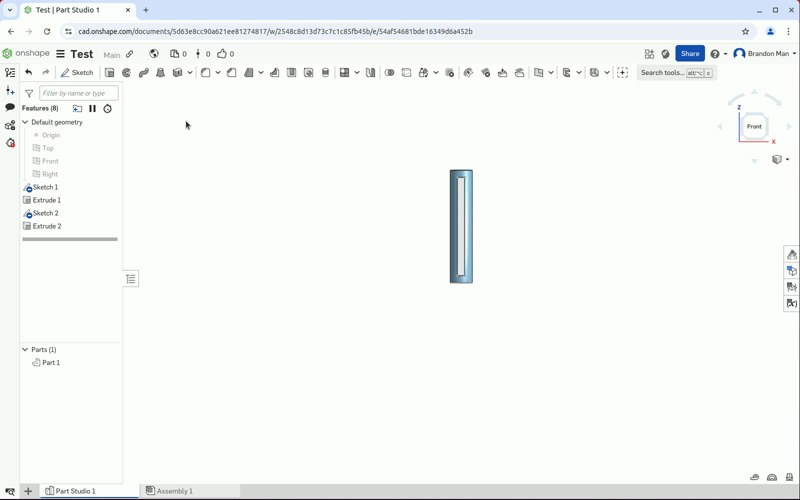
key(left, 2)
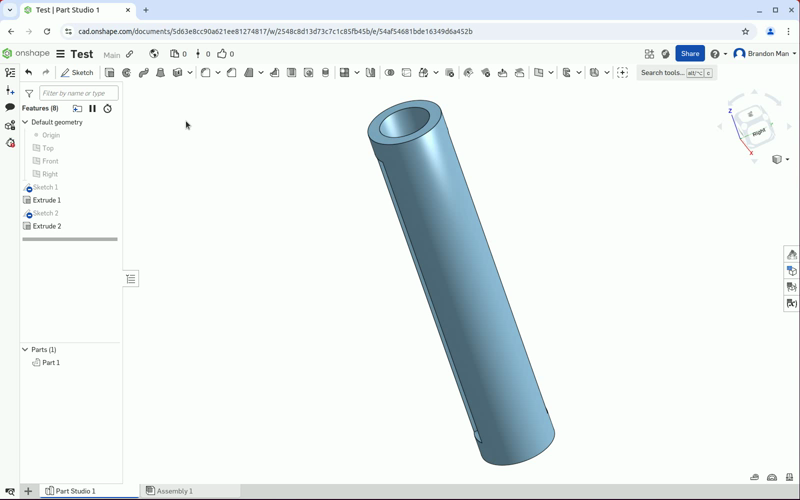
key(down, 2)
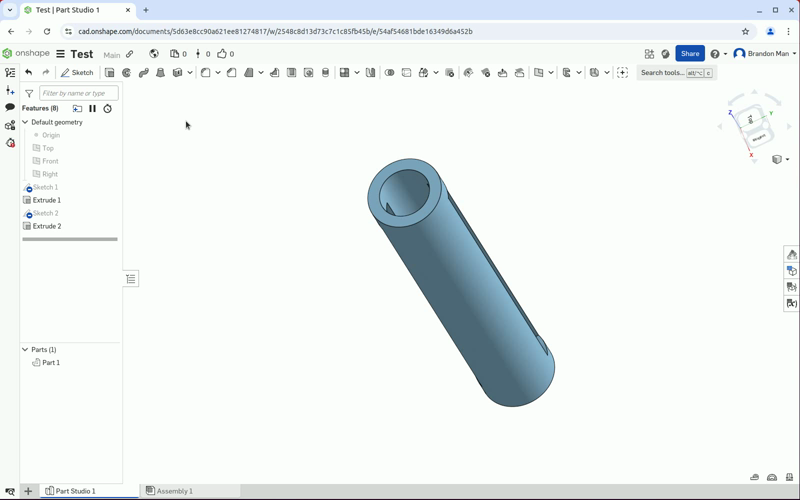
key(up, 2)
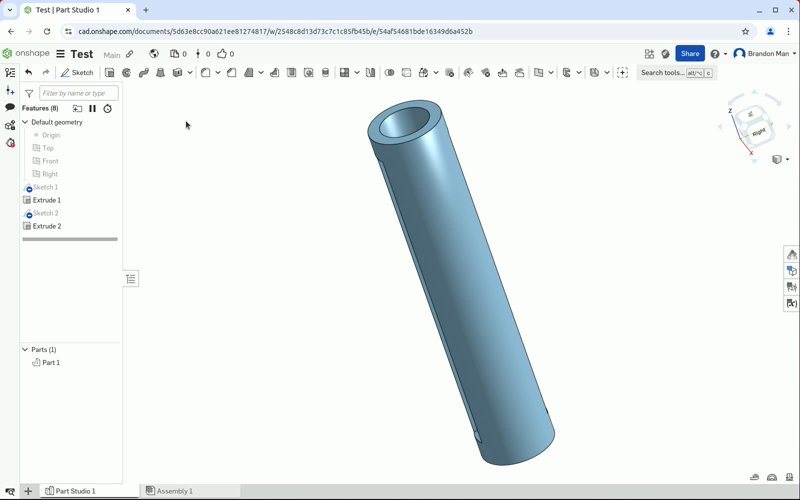
key(right, 2)
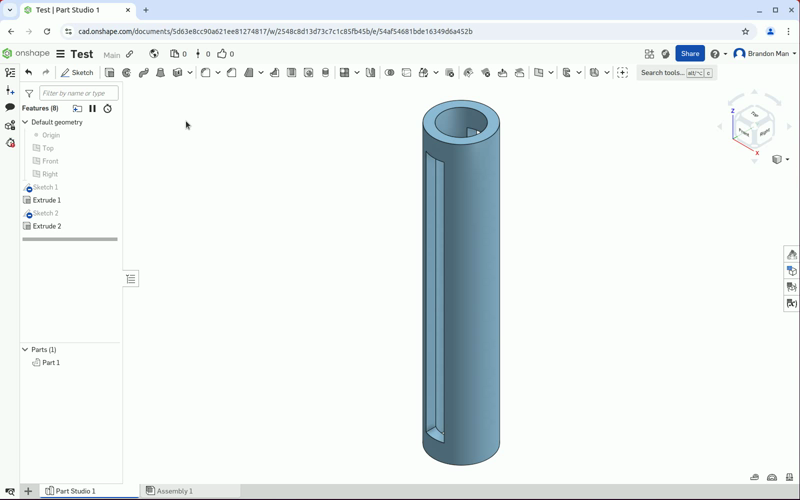
mouse_move(73, 189)
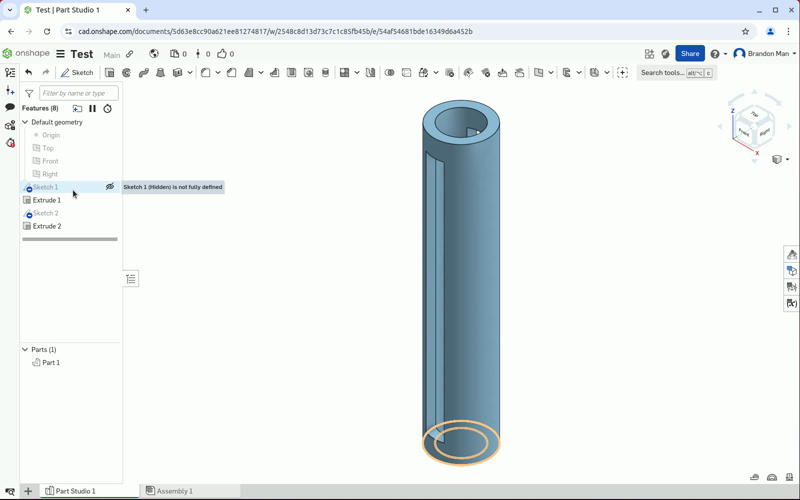
click(73, 189)